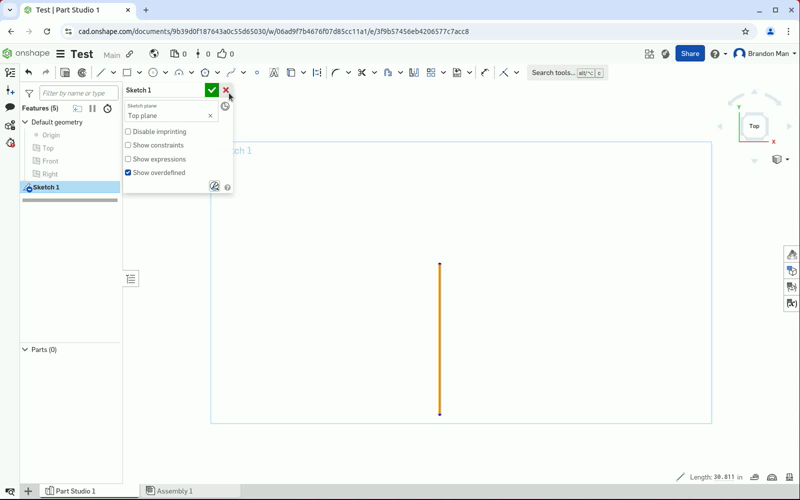
key(shift+h)
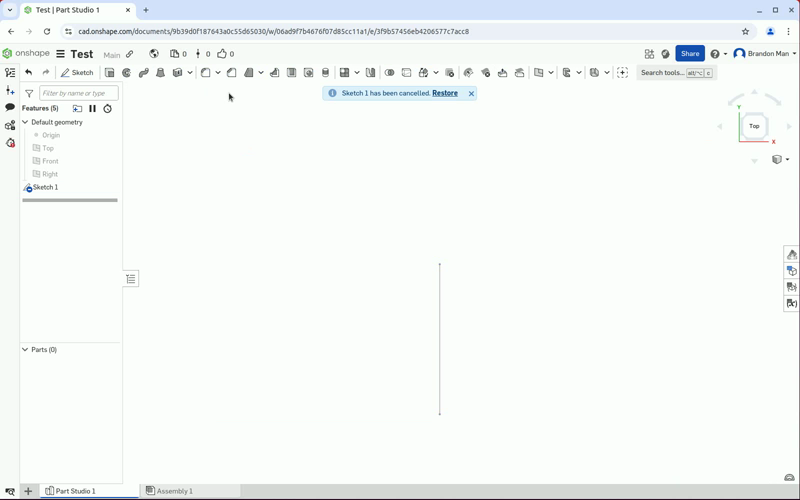
key(shift+s)
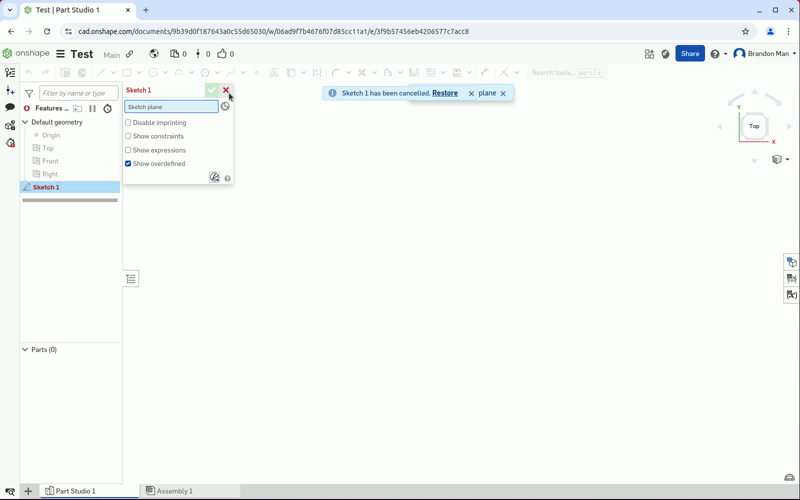
mouse_move(73, 150)
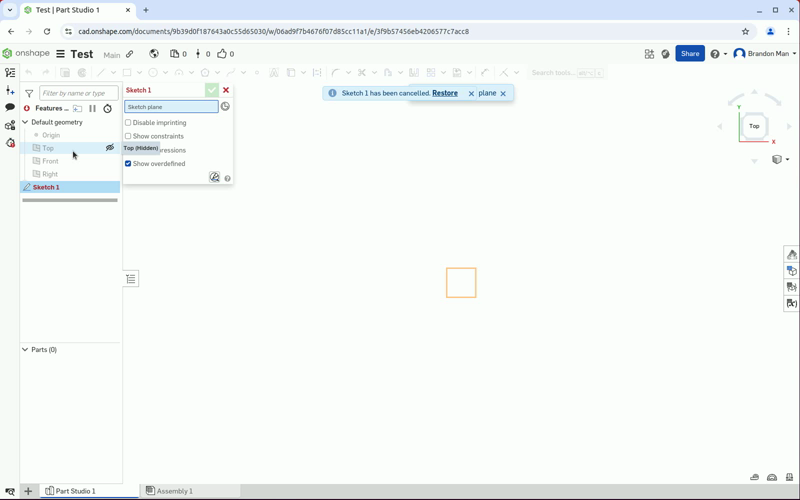
click(73, 150)
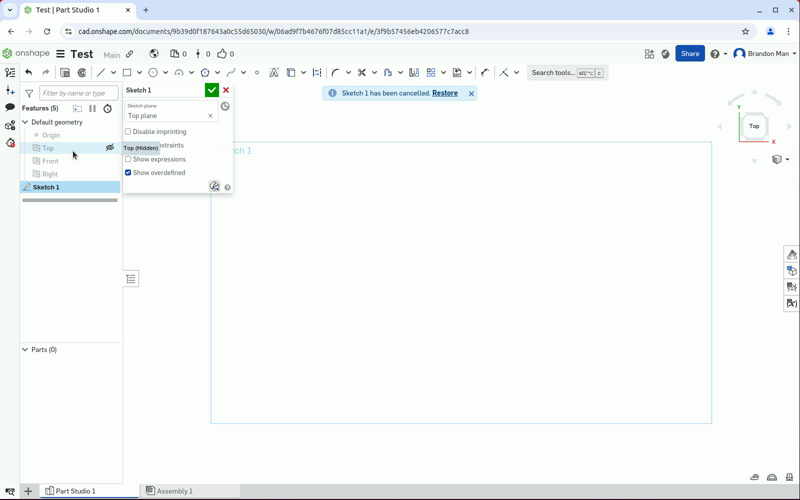
mouse_move(73, 352)
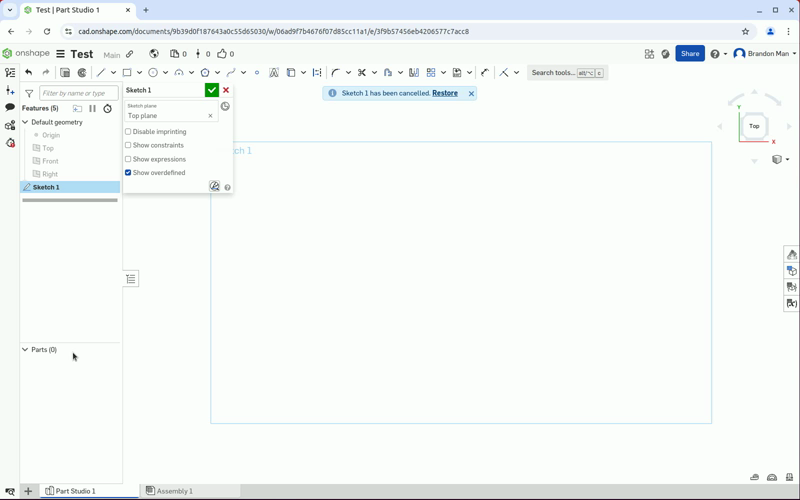
key(y)
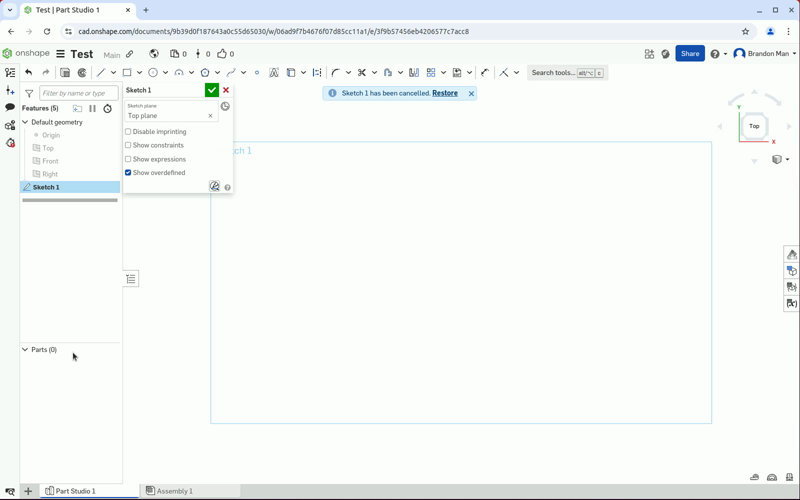
key(c)
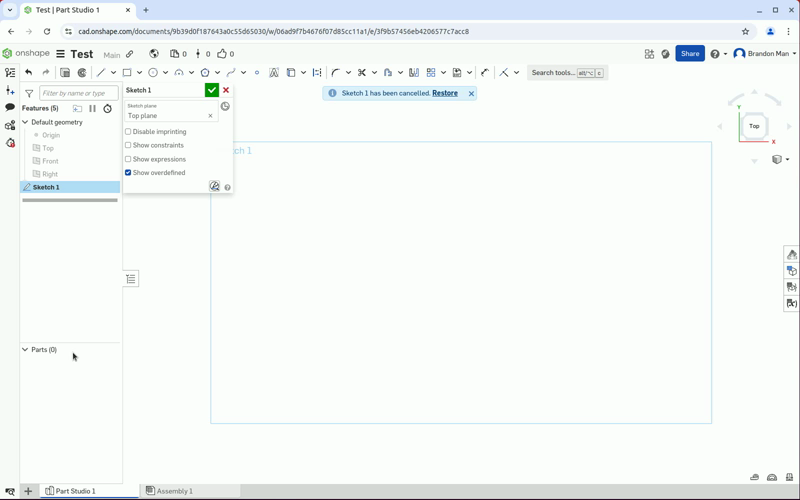
key_down(shift)
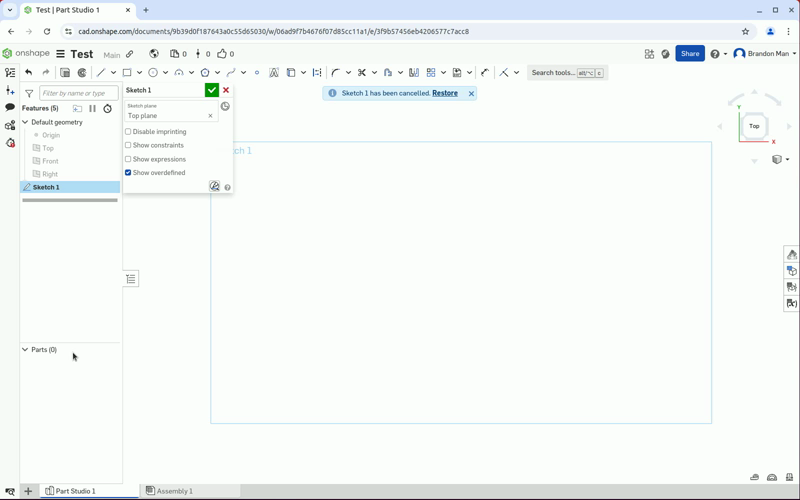
mouse_move(415, 294)
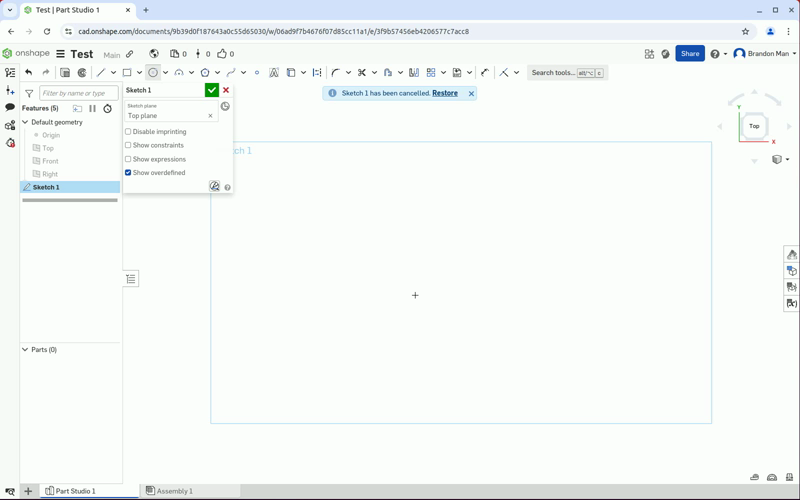
click(415, 294)
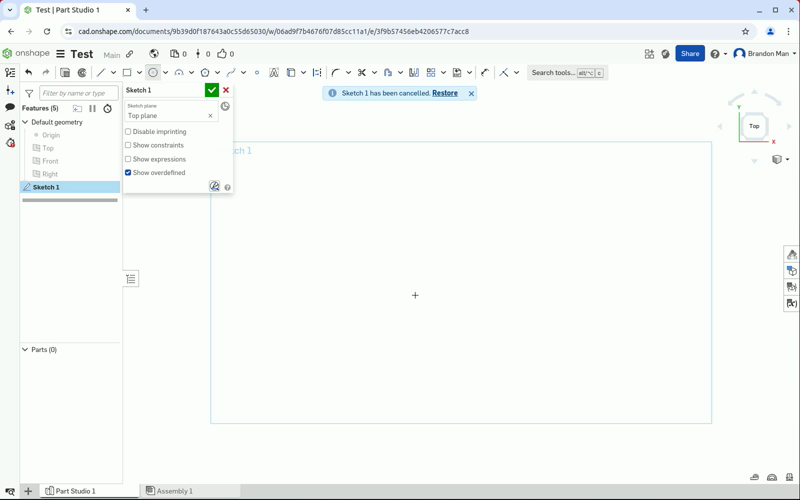
key_up(shift)
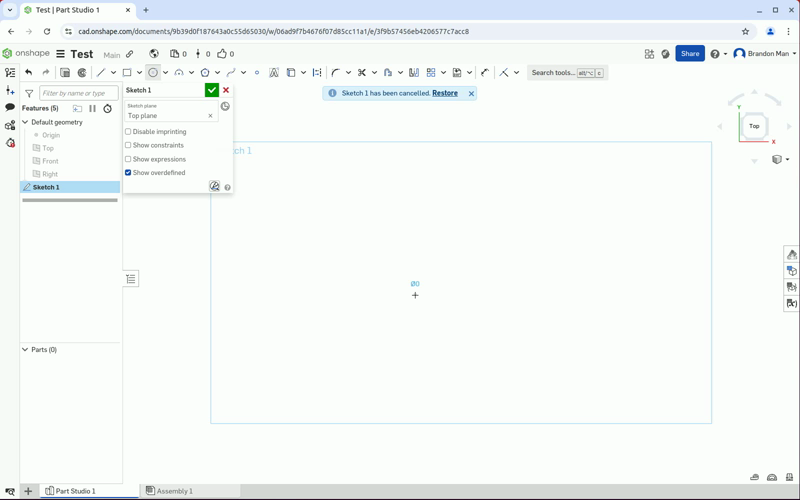
mouse_move(440, 294)
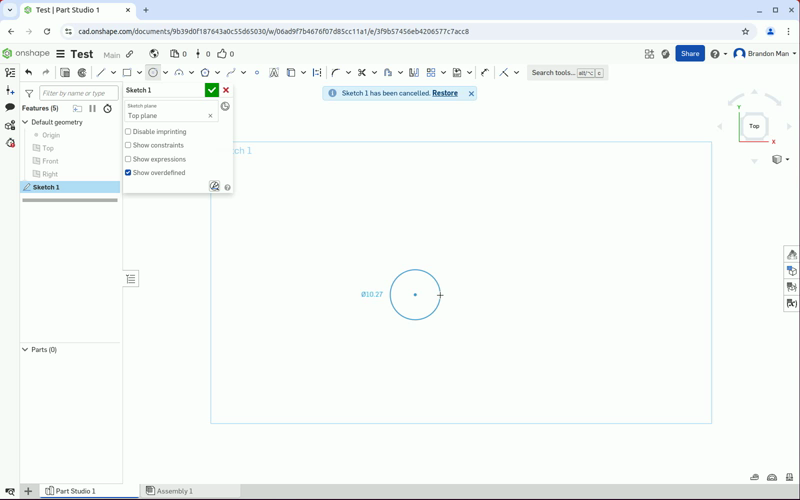
click(440, 294)
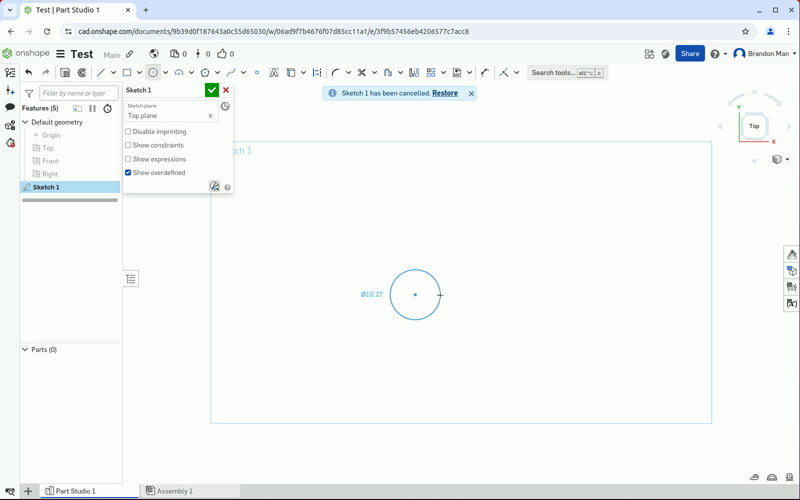
key(esc)
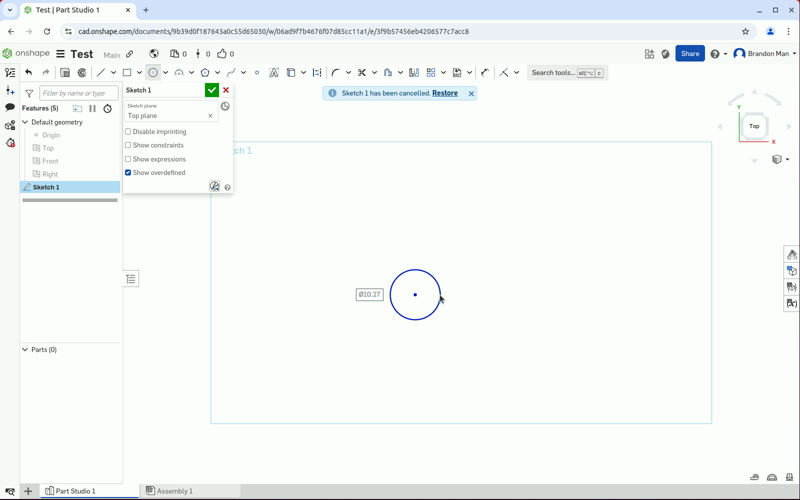
key(l)
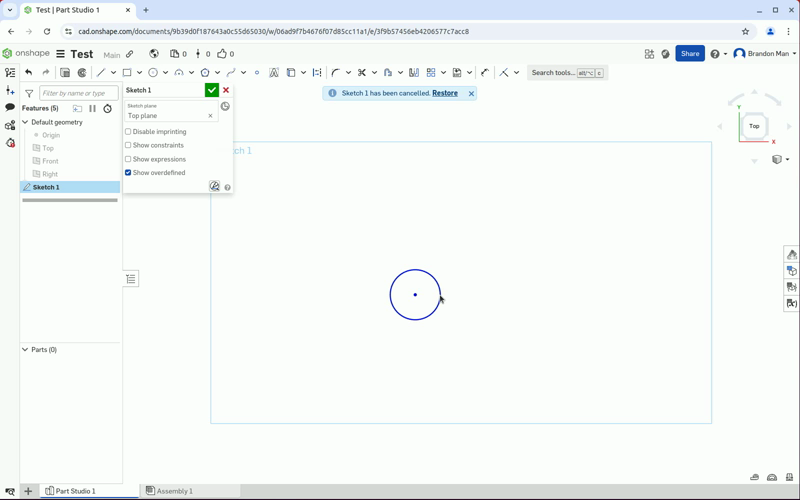
key_down(shift)
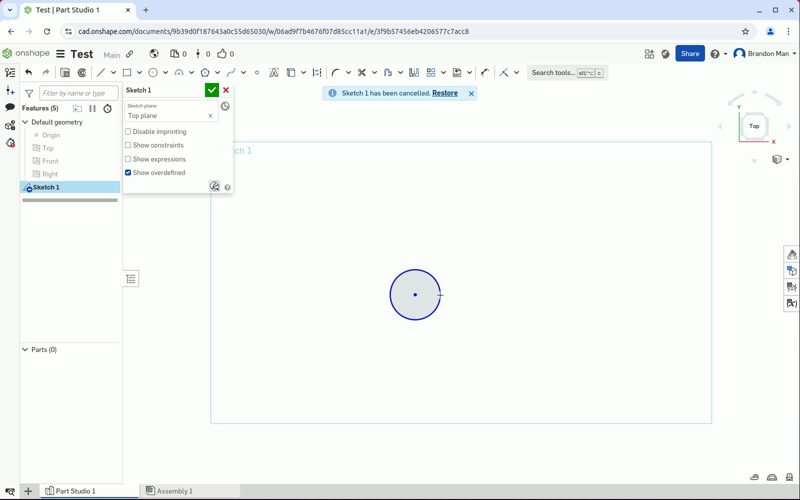
mouse_move(415, 342)
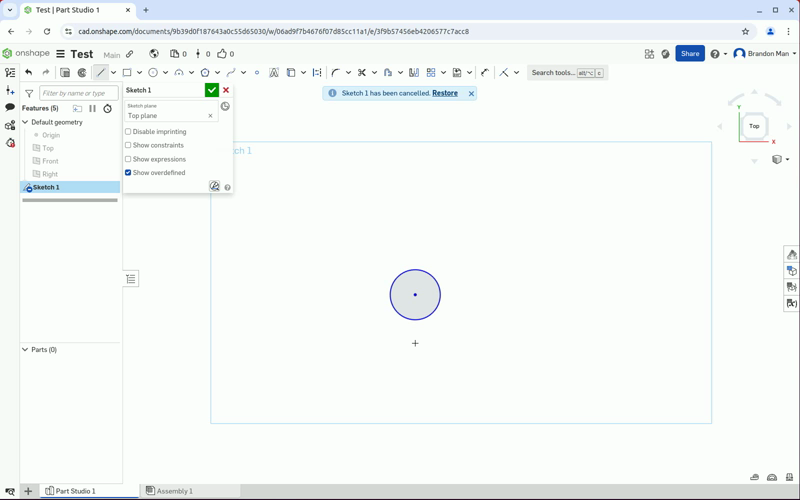
click(415, 342)
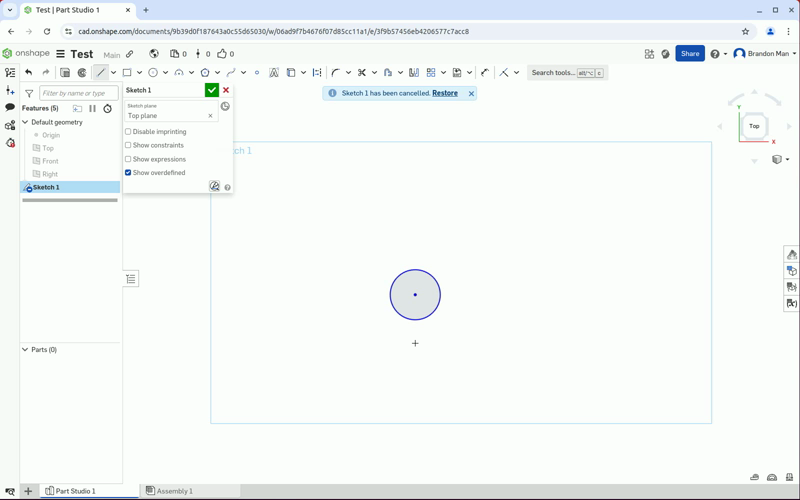
key_up(shift)
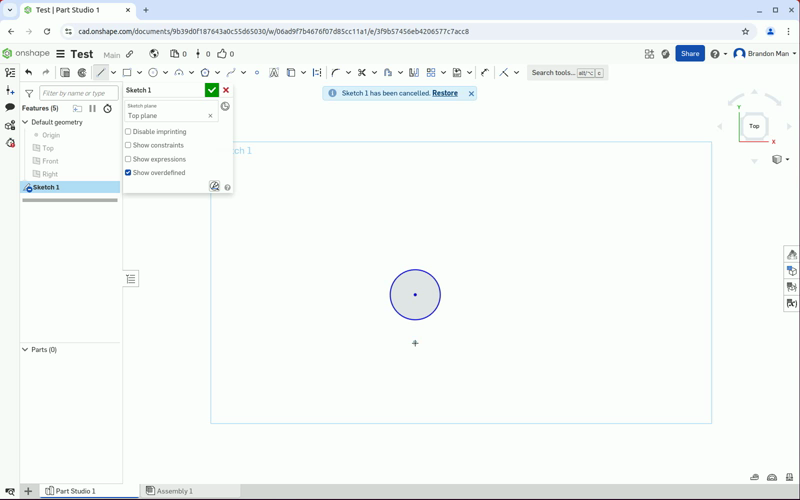
key_down(shift)
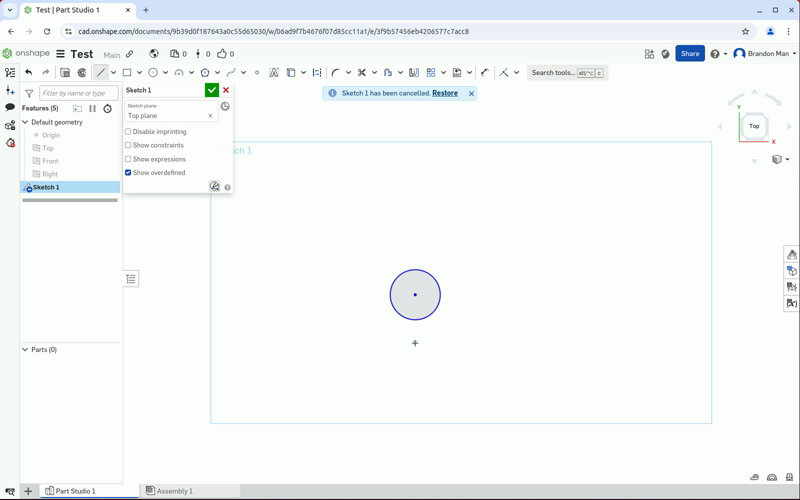
mouse_move(524, 342)
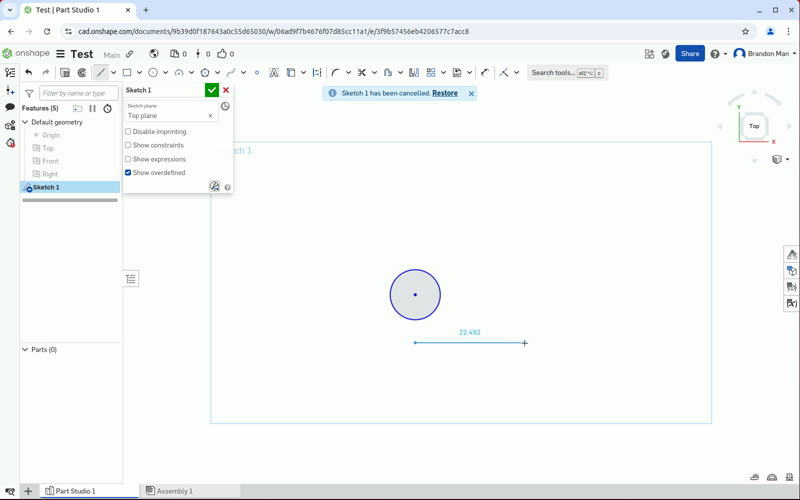
click(524, 342)
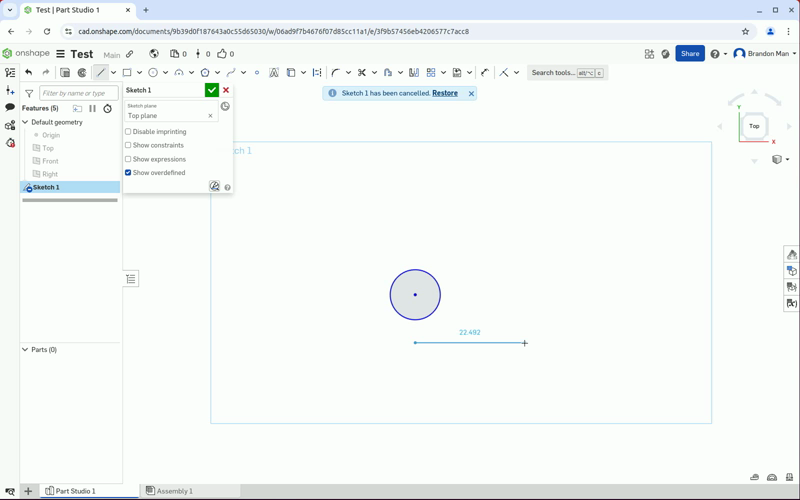
key_up(shift)
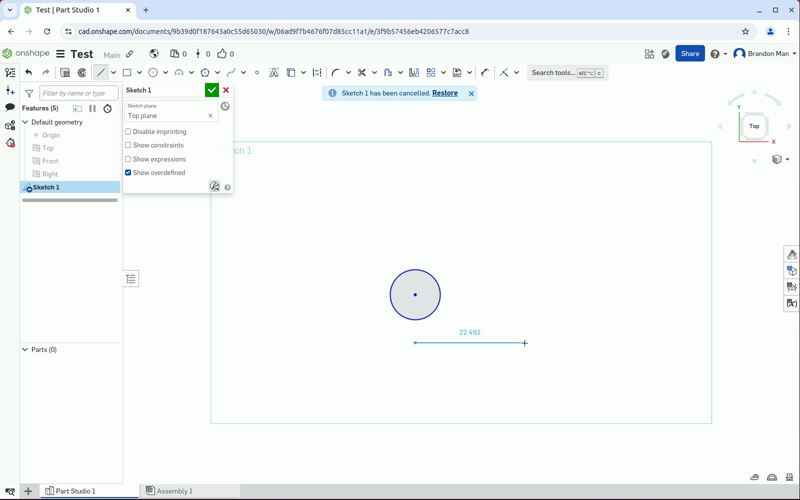
key(esc)
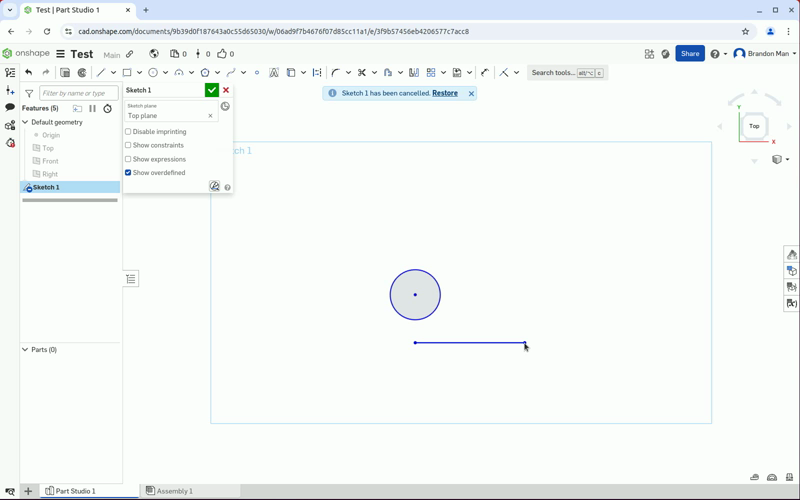
key(a)
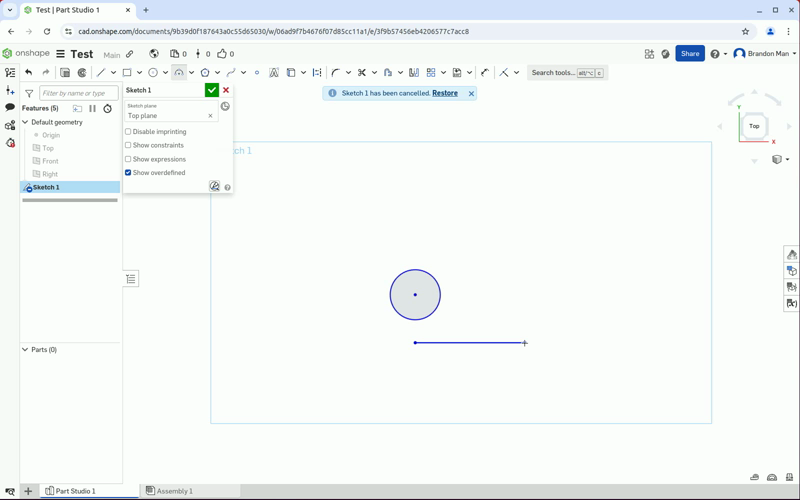
mouse_move(524, 342)
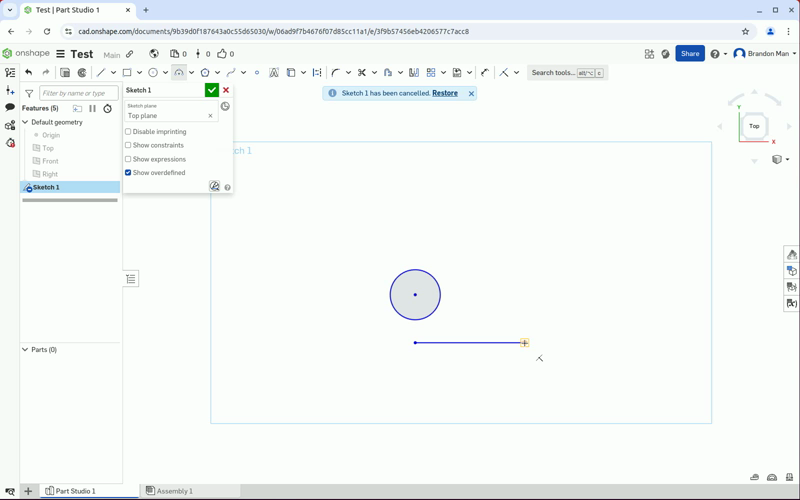
click(524, 342)
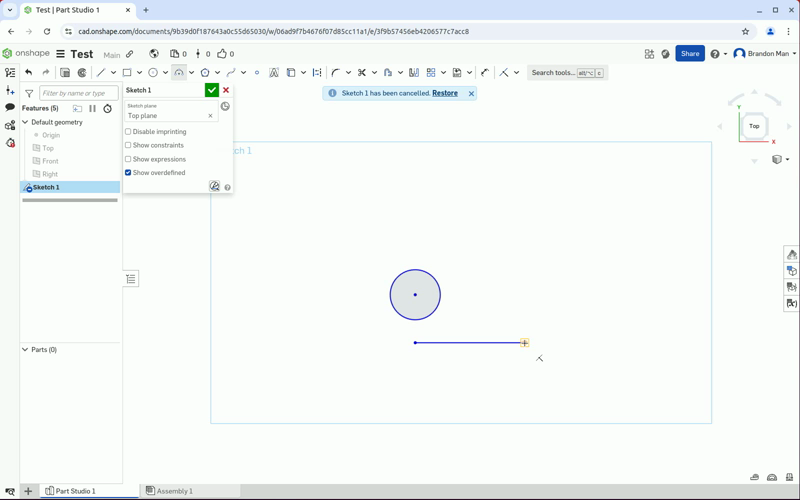
key_down(shift)
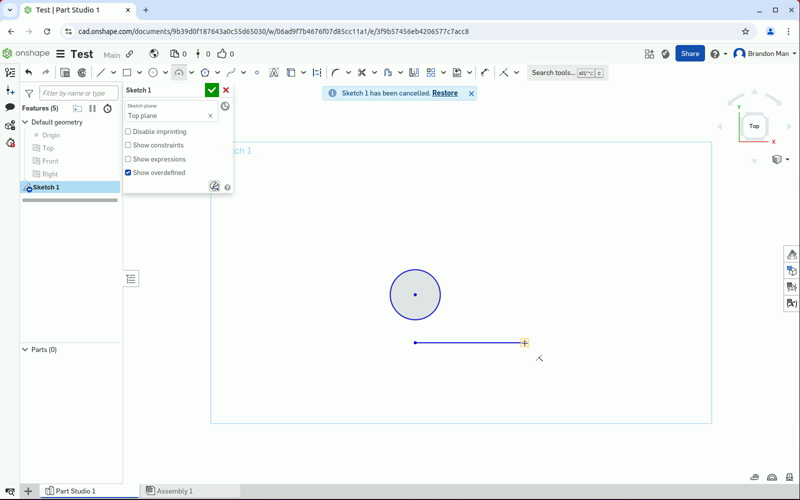
mouse_move(524, 246)
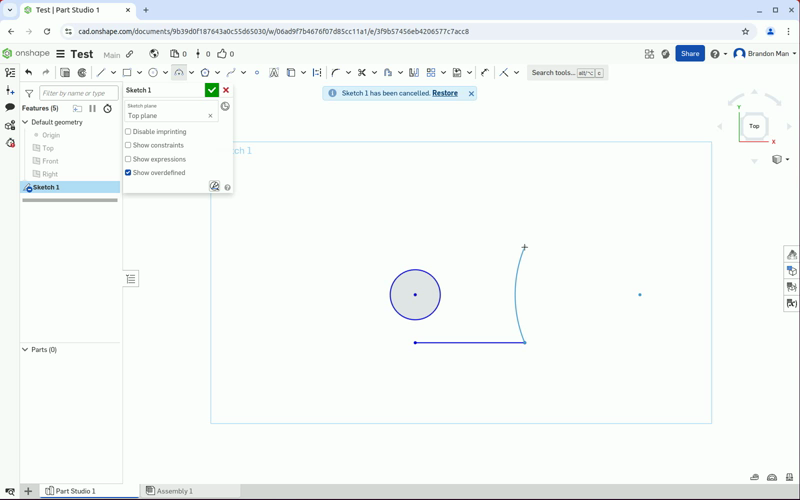
click(524, 246)
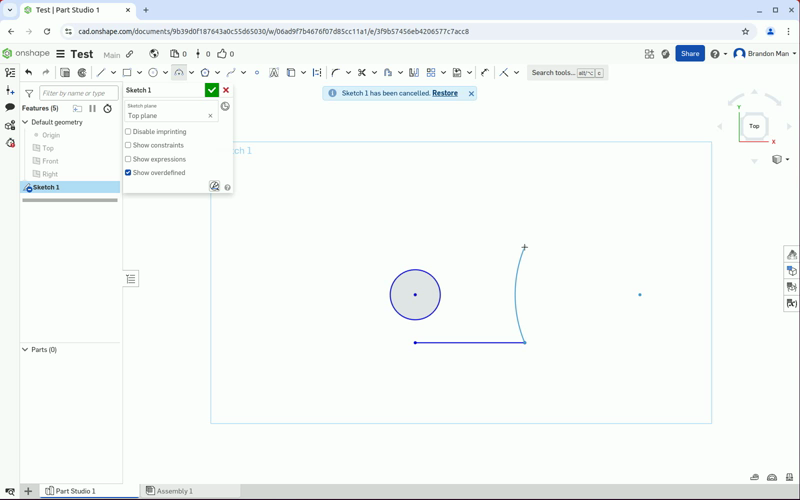
mouse_move(572, 294)
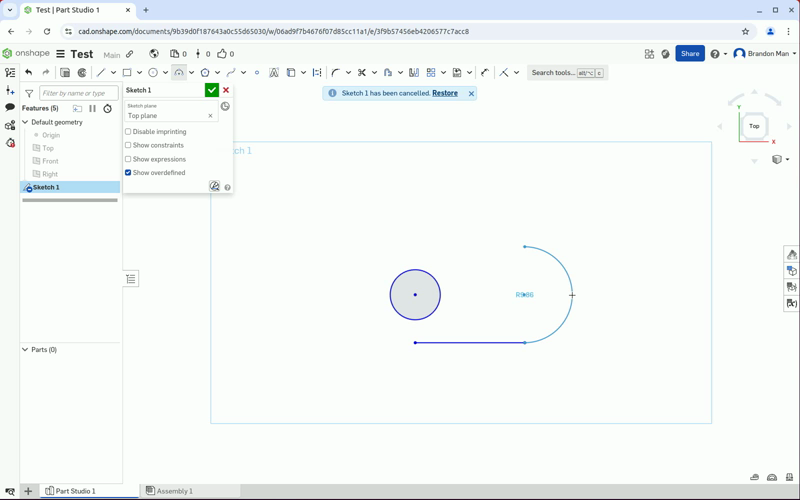
click(572, 294)
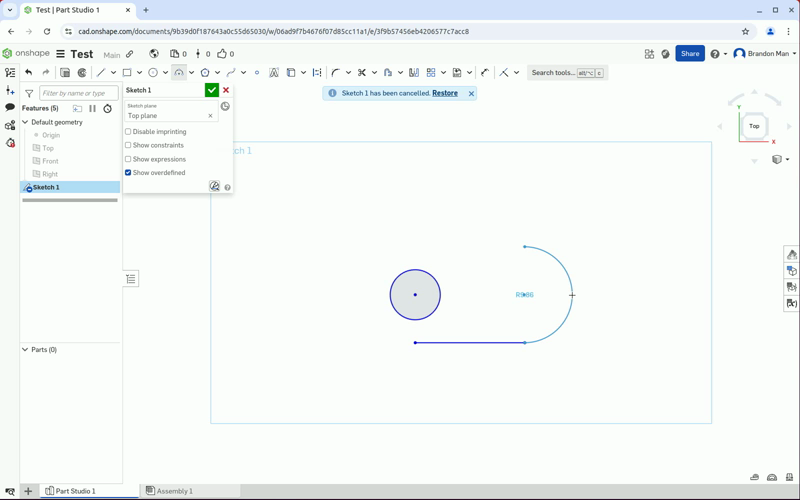
key_up(shift)
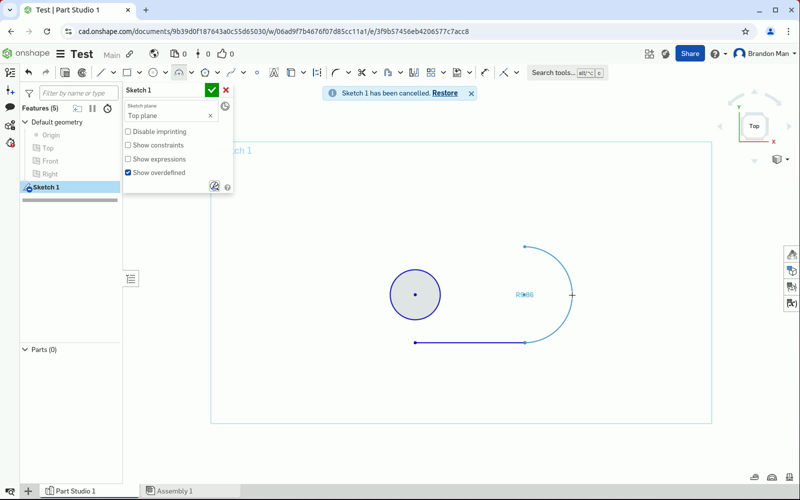
key(esc)
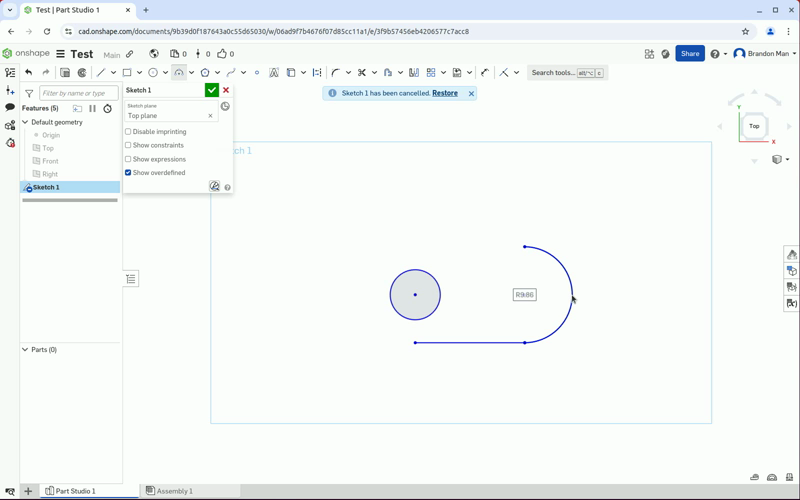
key(l)
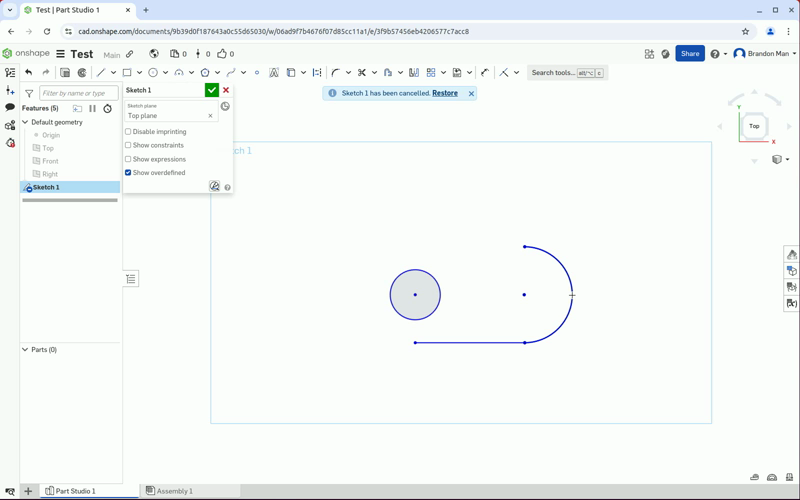
mouse_move(524, 246)
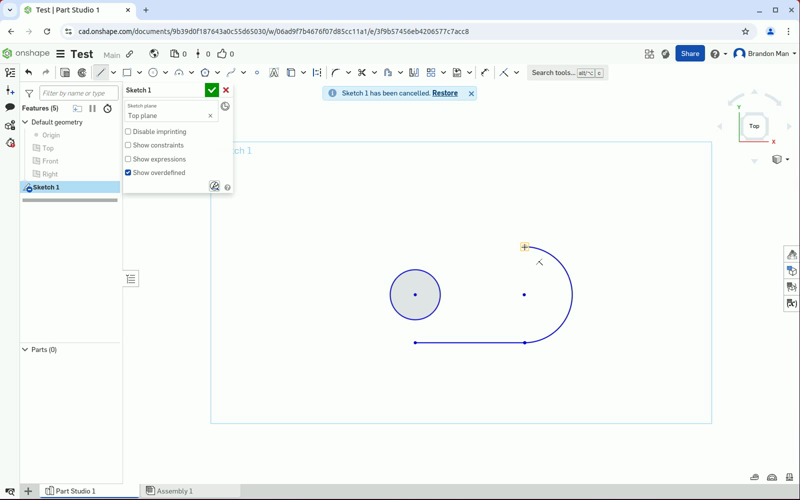
click(524, 246)
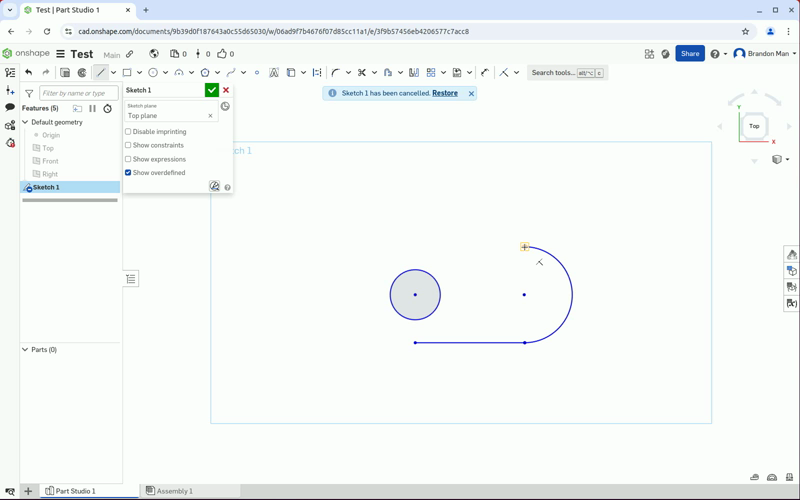
key_down(shift)
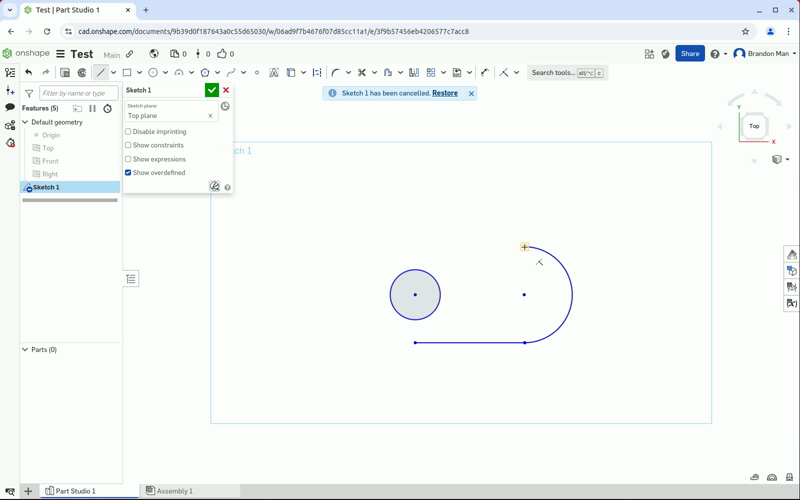
mouse_move(415, 246)
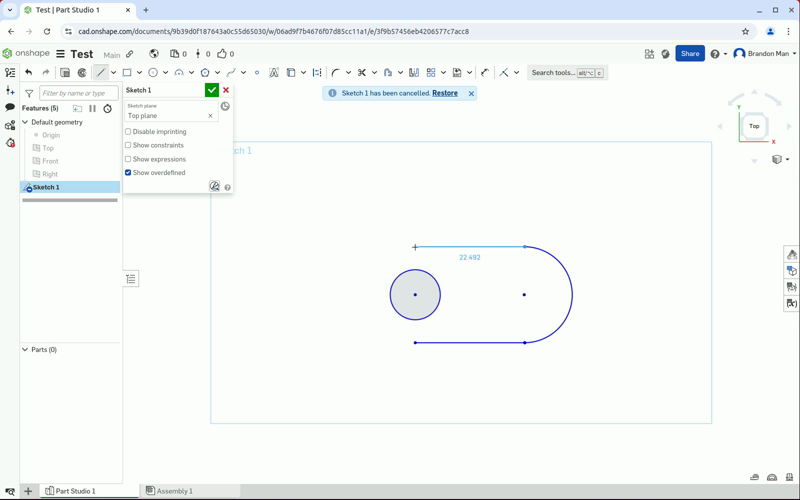
click(415, 246)
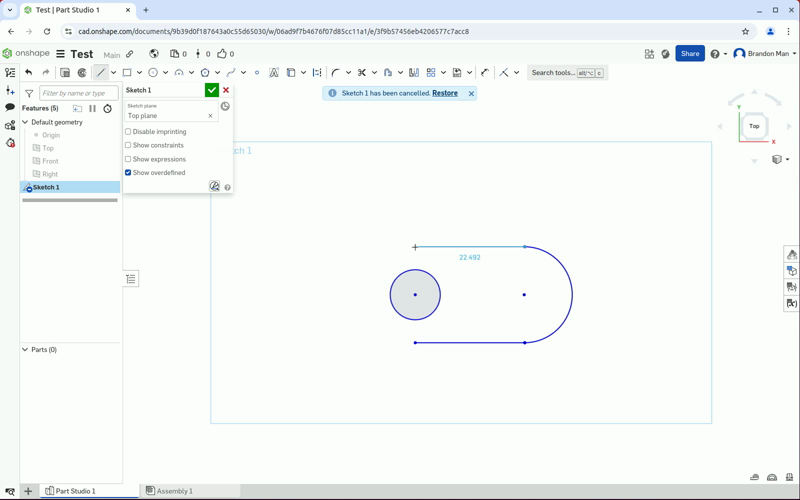
key_up(shift)
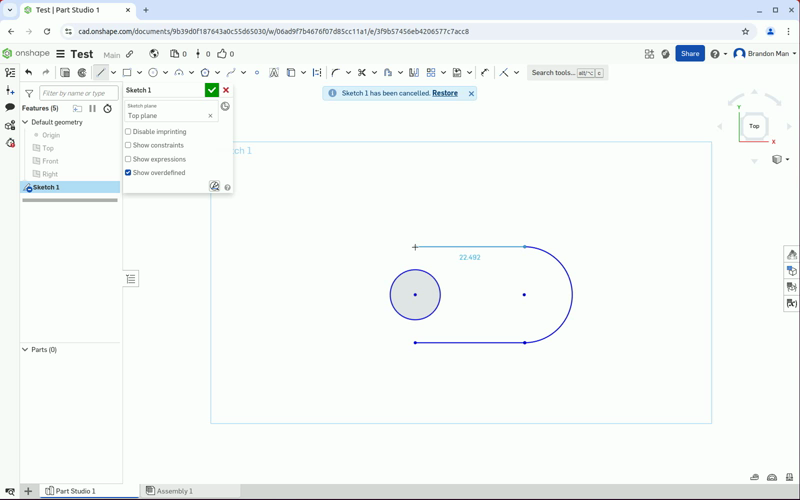
key(esc)
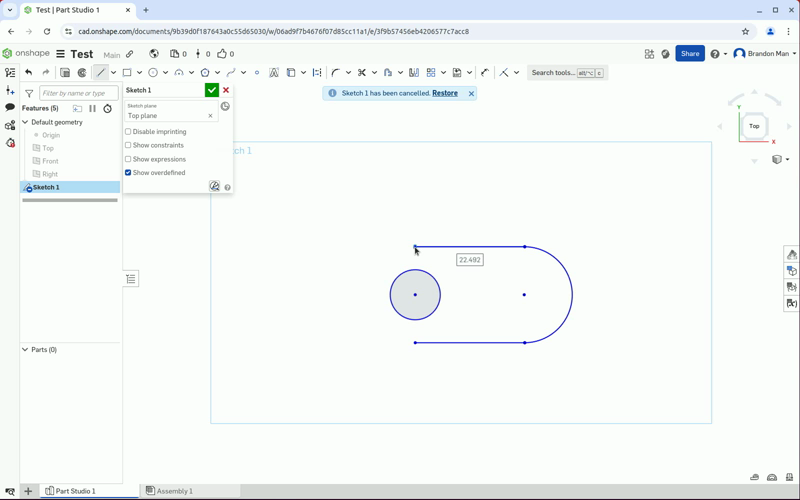
key(a)
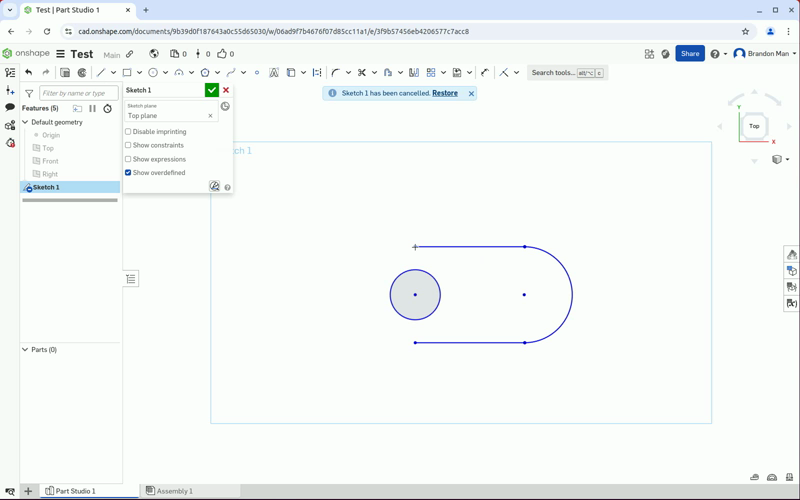
mouse_move(415, 246)
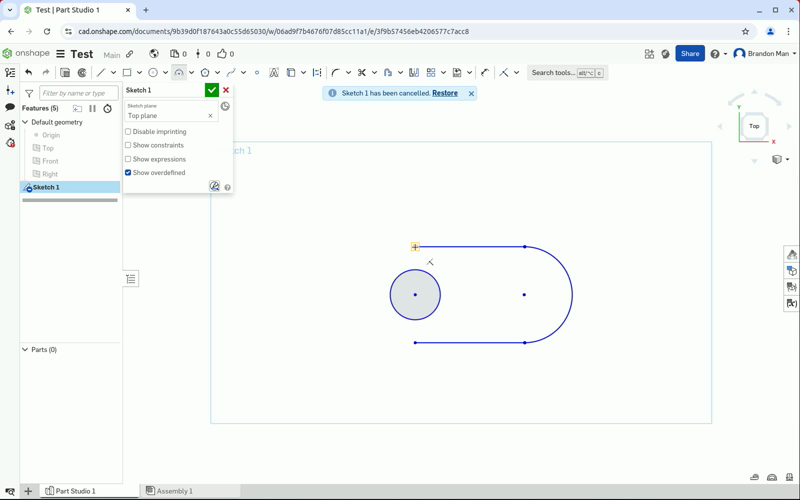
click(415, 246)
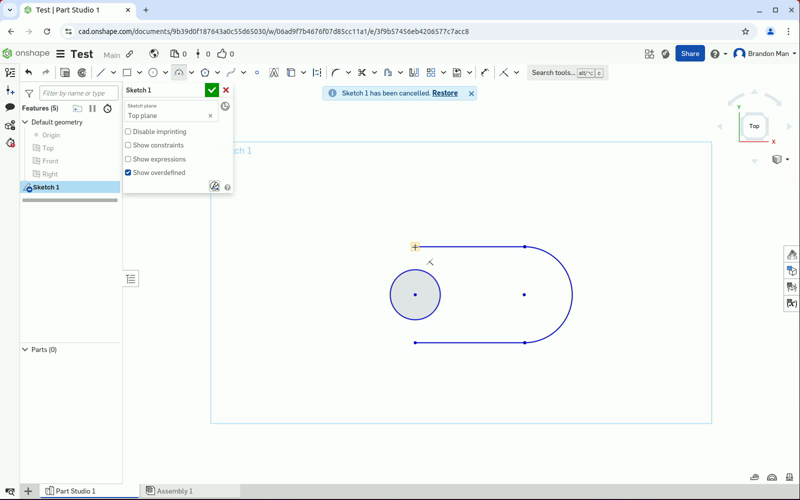
mouse_move(415, 342)
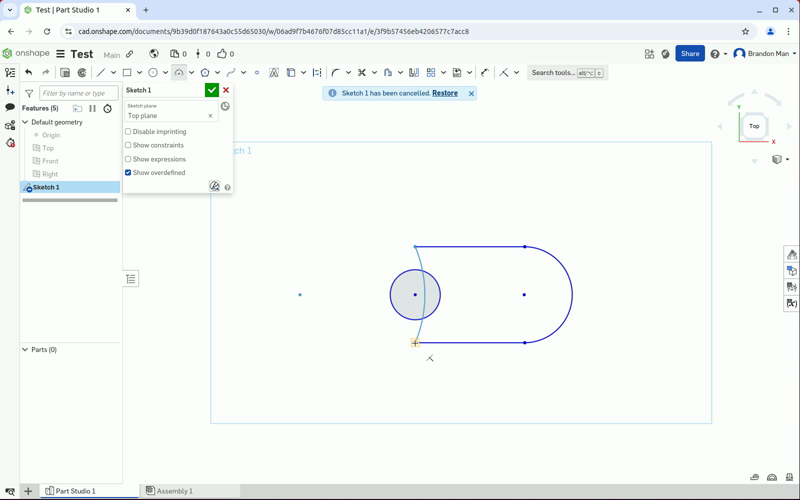
click(415, 342)
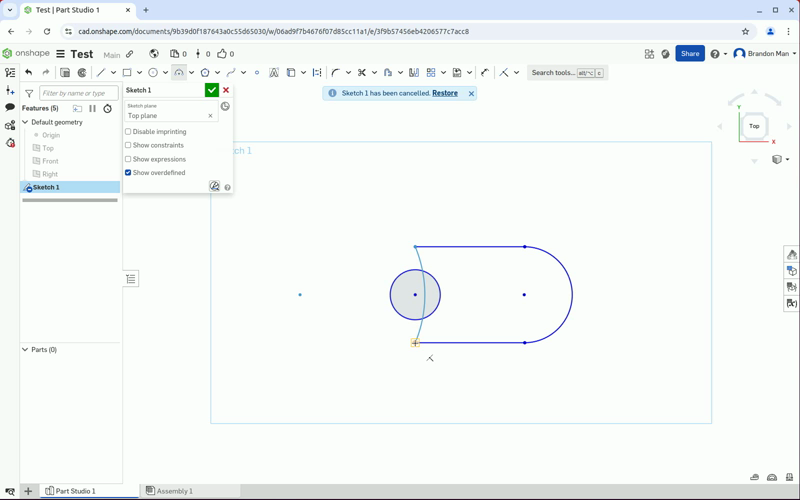
key_down(shift)
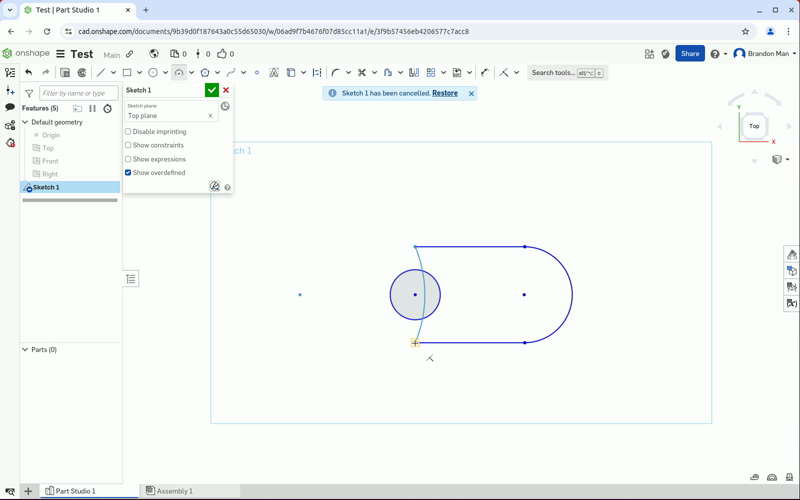
mouse_move(463, 294)
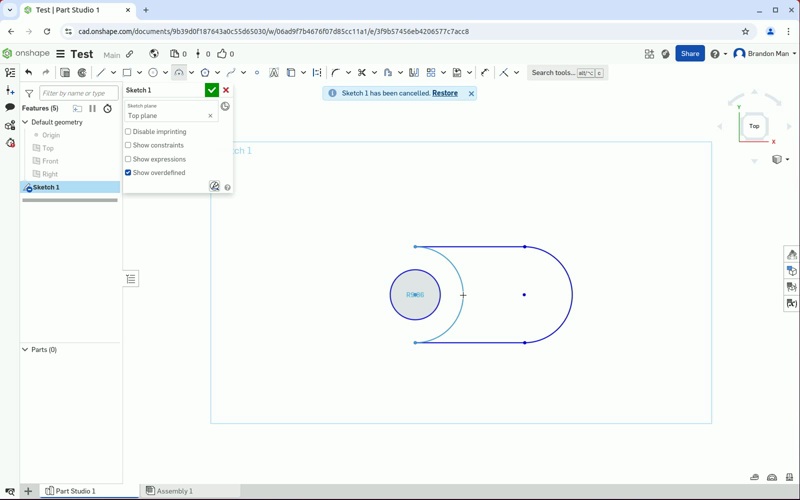
click(463, 294)
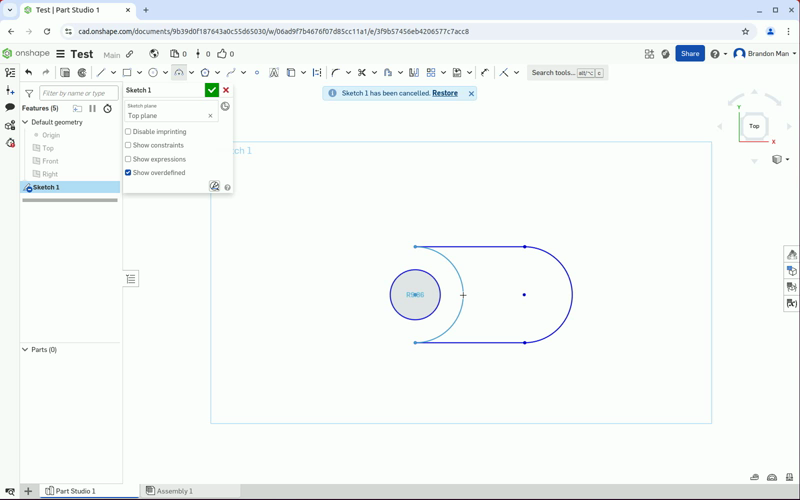
key_up(shift)
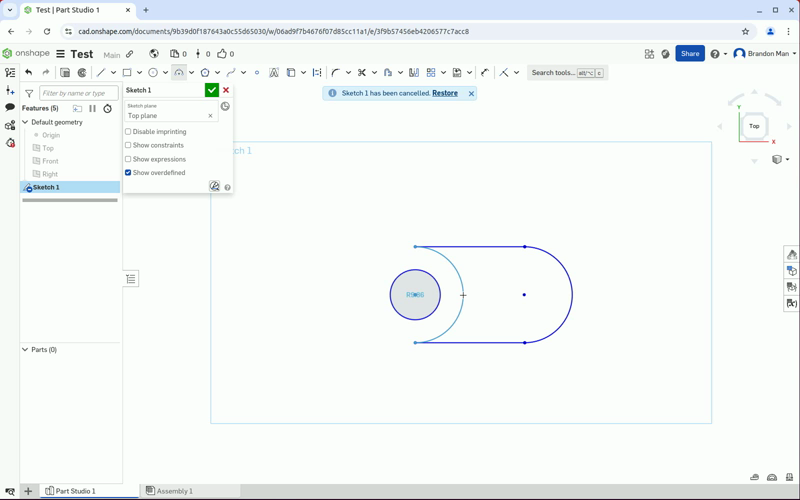
key(esc)
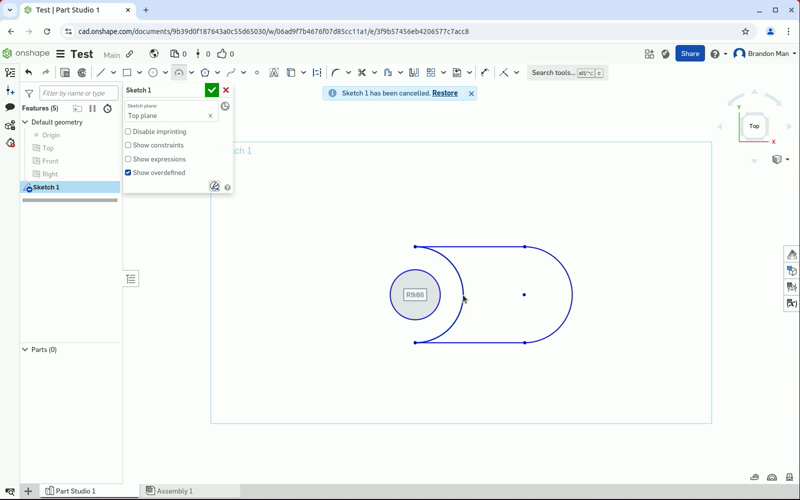
key(c)
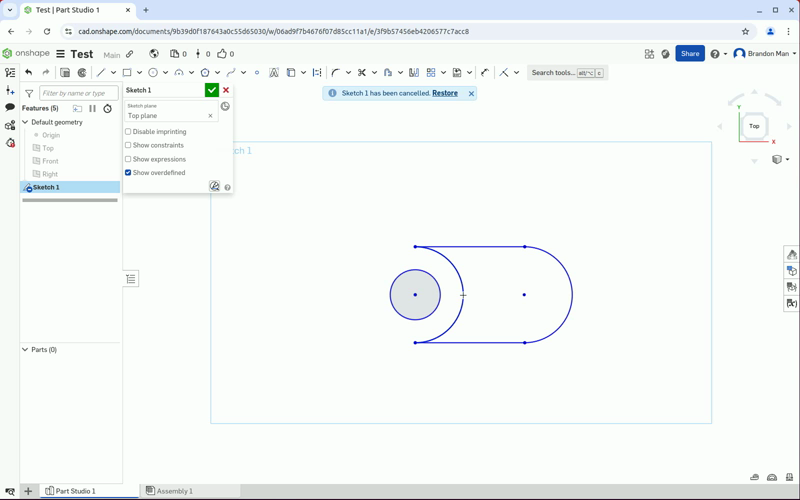
key_down(shift)
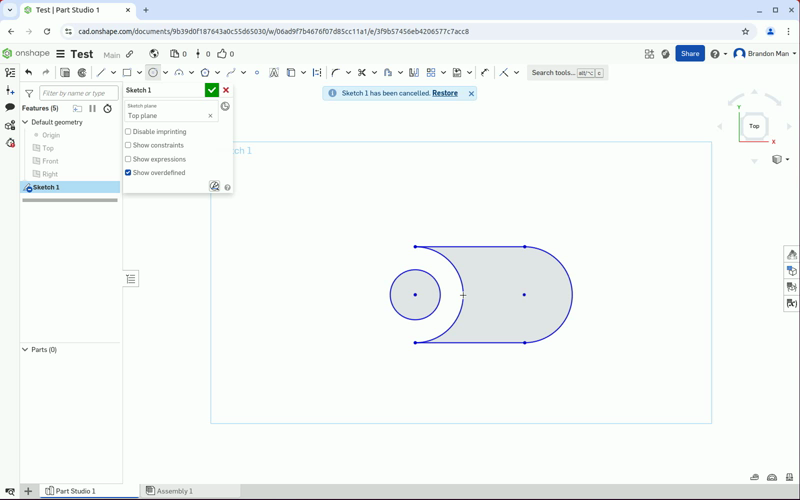
mouse_move(524, 294)
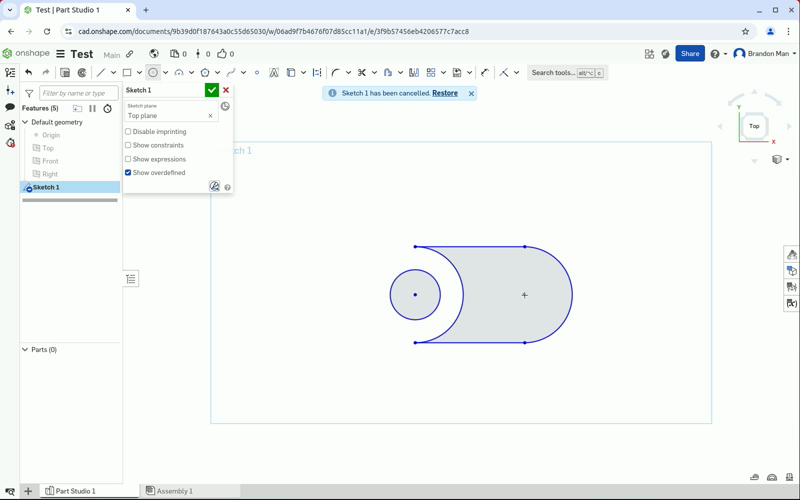
click(524, 294)
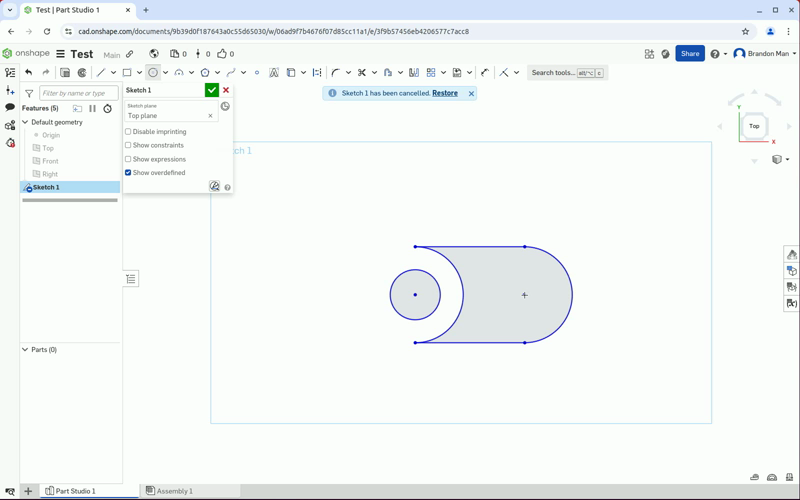
key_up(shift)
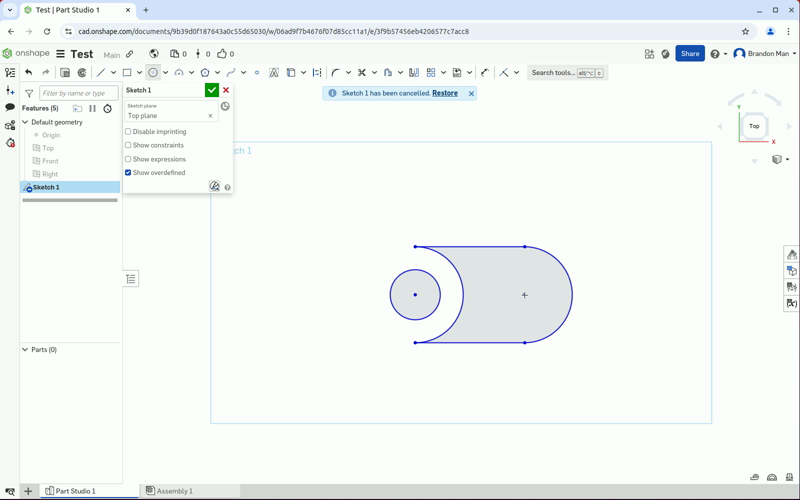
mouse_move(559, 294)
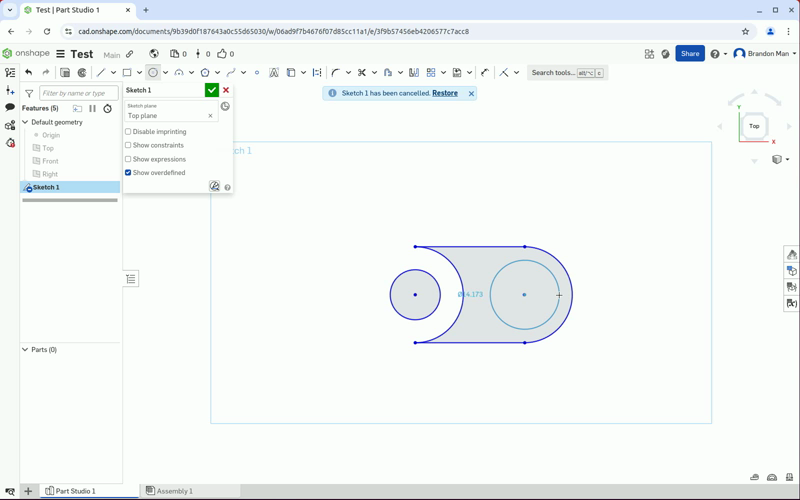
click(559, 294)
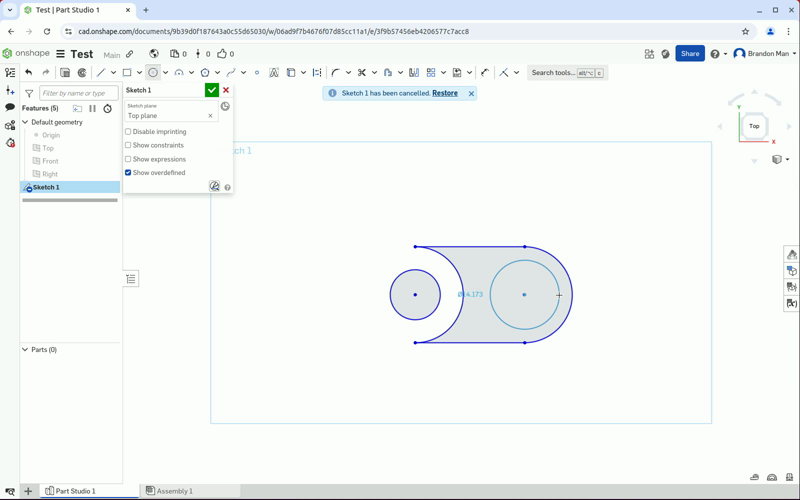
key(esc)
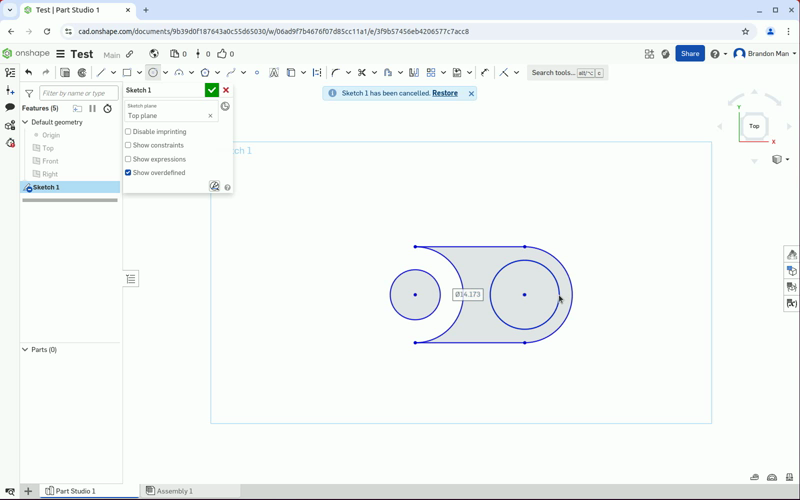
mouse_move(468, 316)
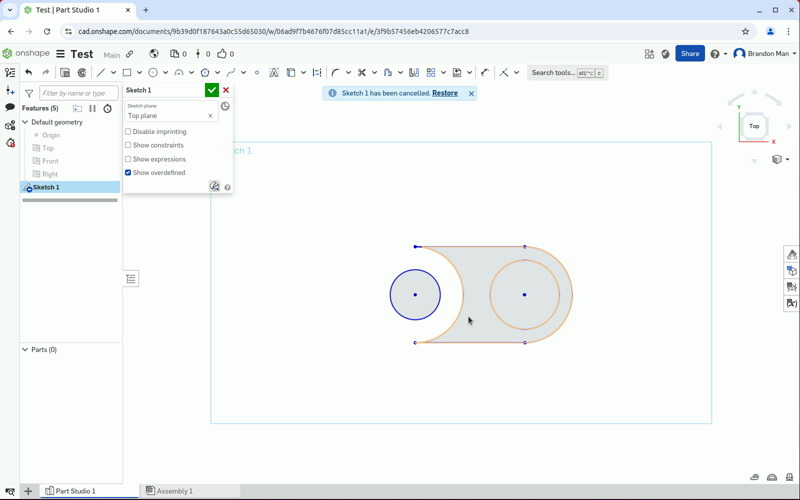
click(468, 316)
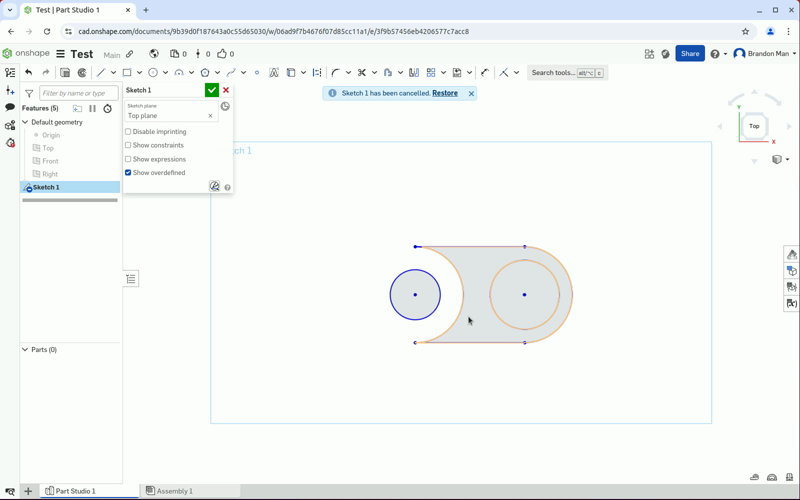
mouse_move(73, 352)
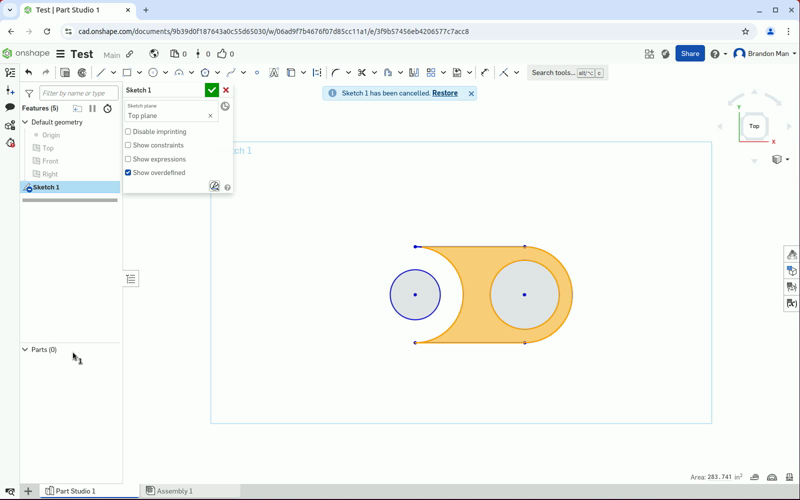
key(shift+y)
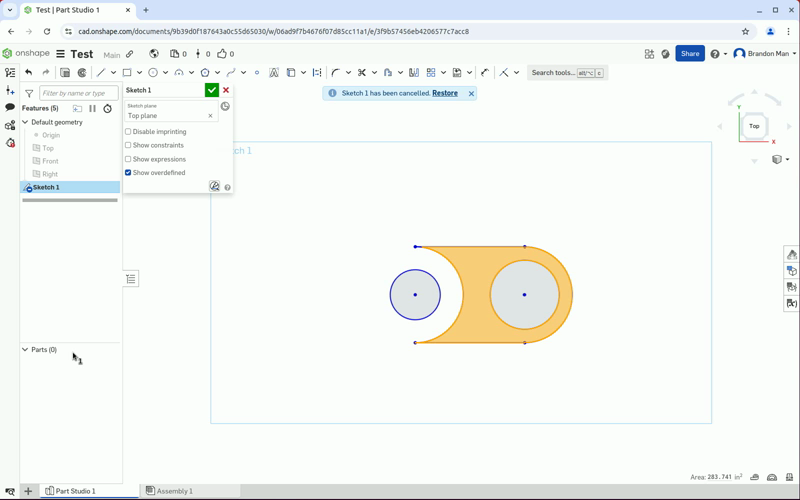
key(shift+e)
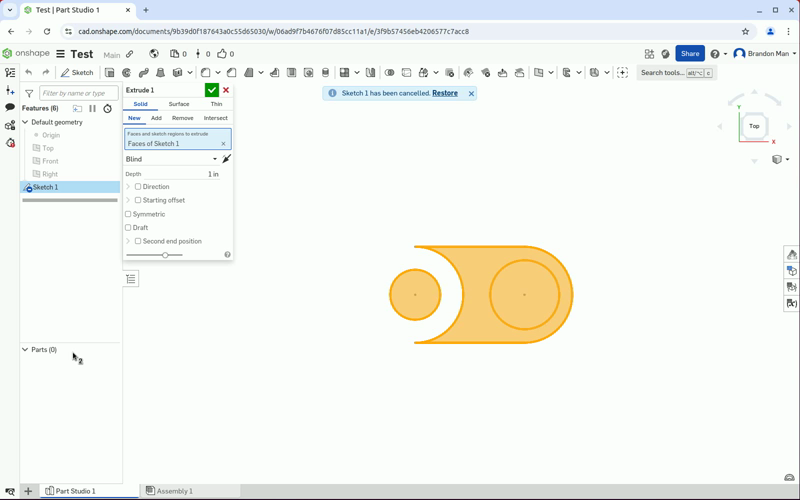
mouse_move(143, 106)
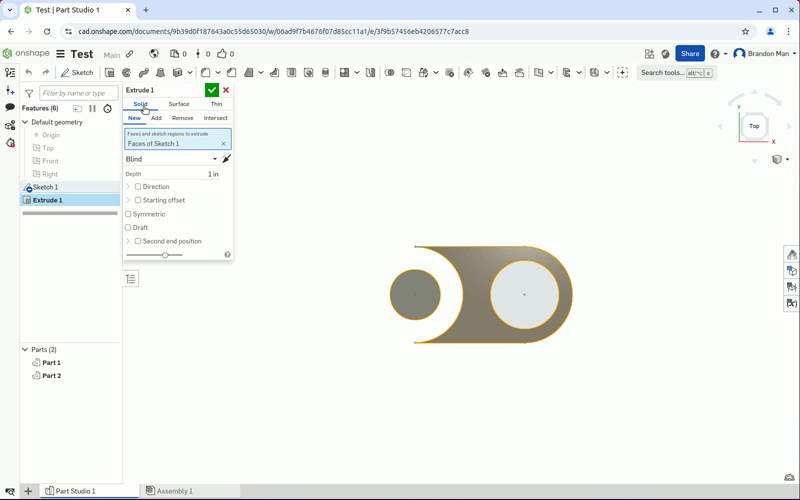
click(143, 106)
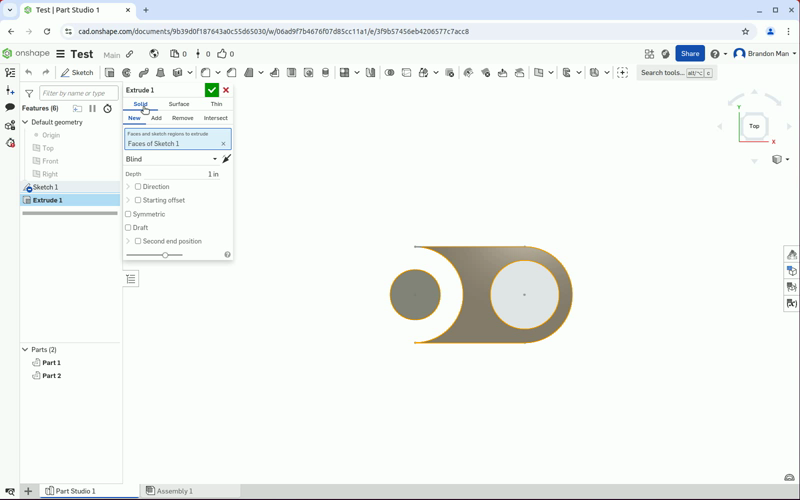
mouse_move(137, 120)
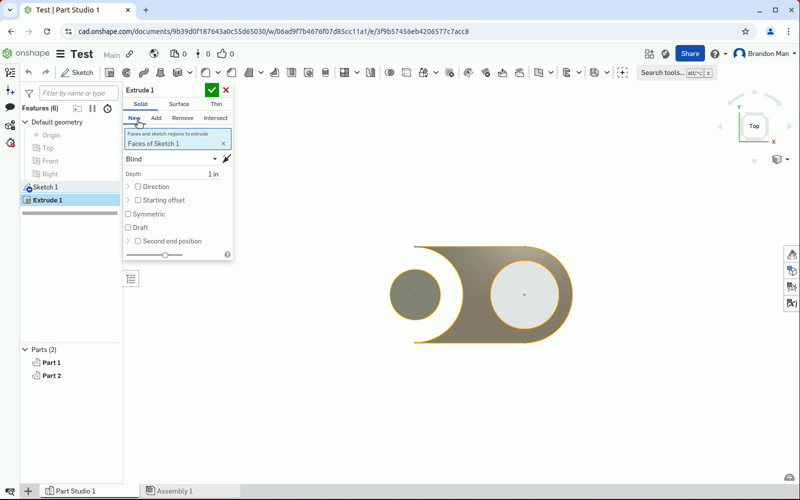
click(137, 120)
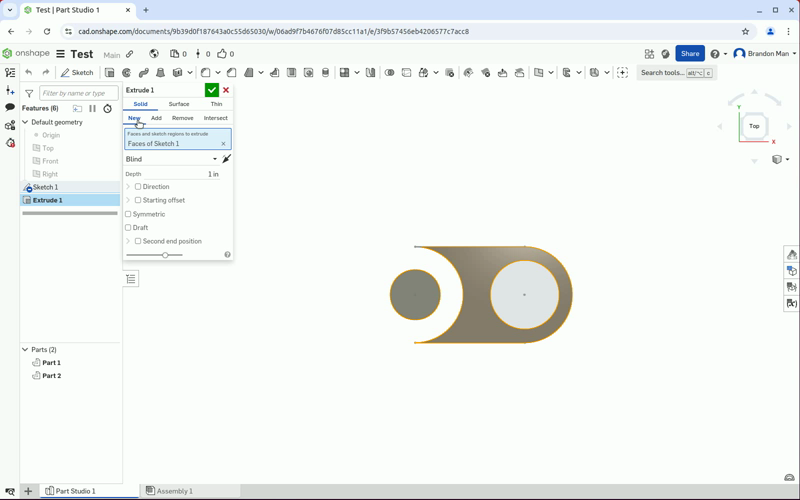
key(tab, 4)
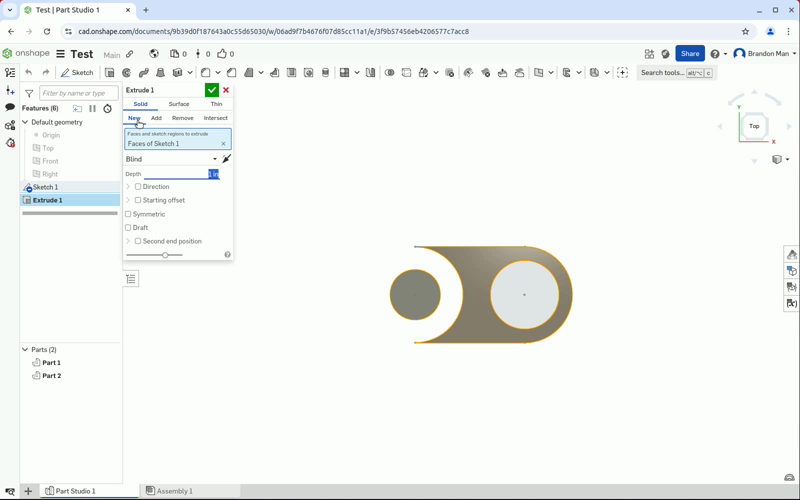
text(14.924)
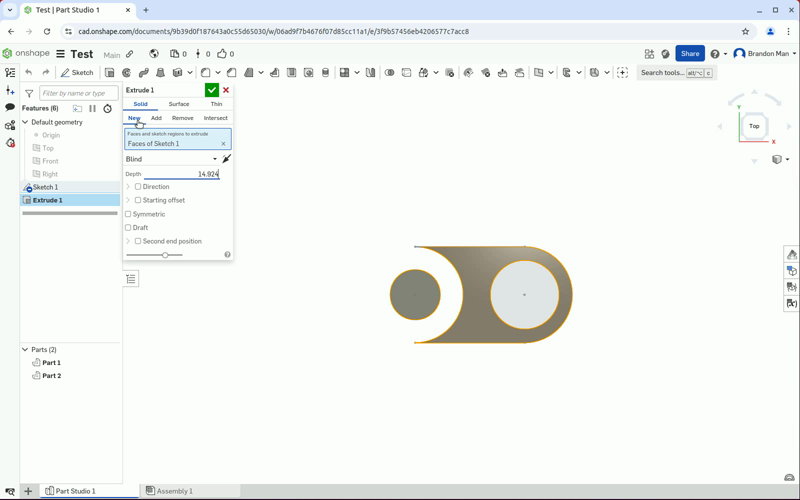
key(enter)
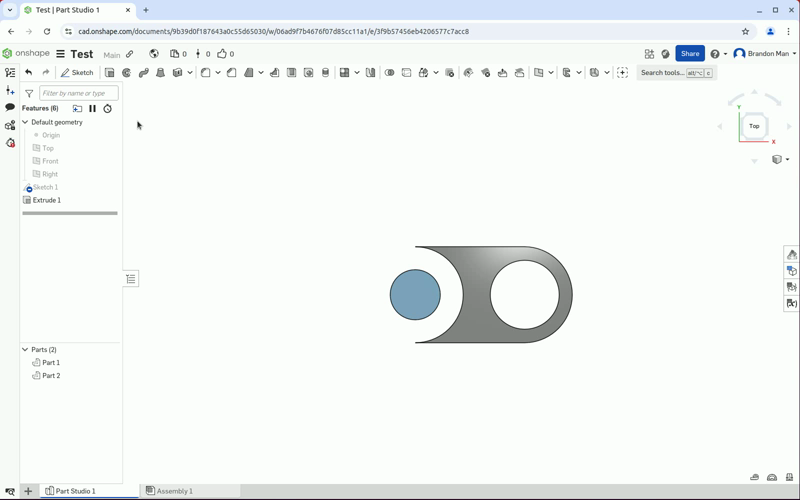
key(shift+h)
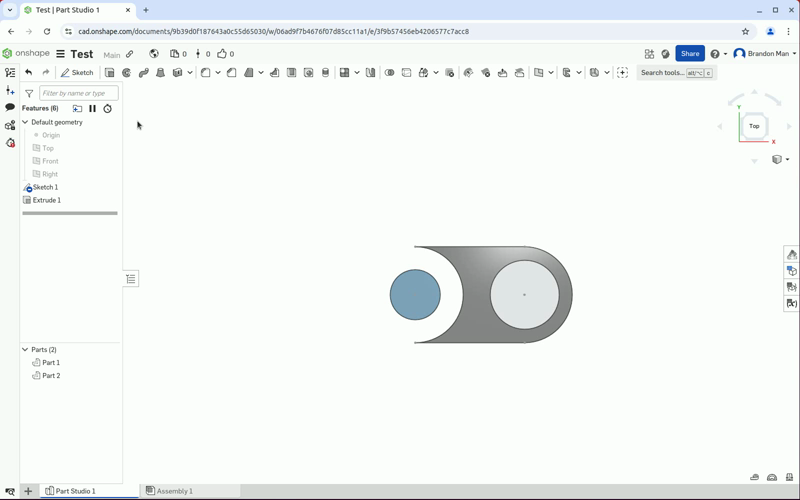
key(shift+h)
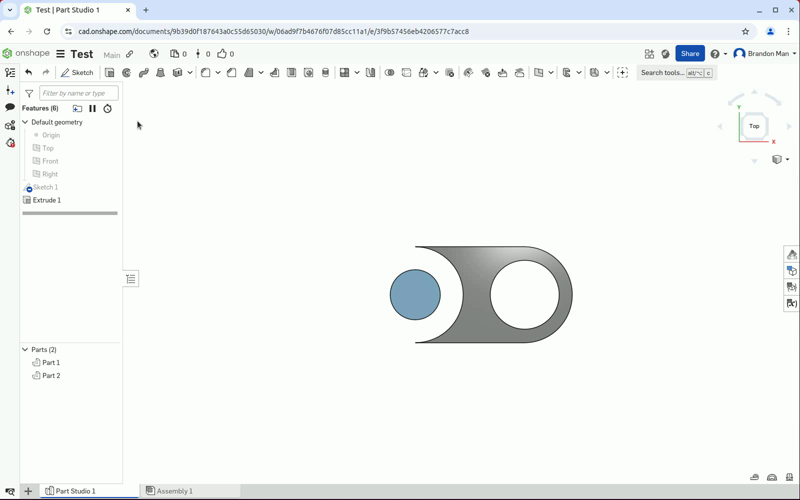
mouse_move(73, 189)
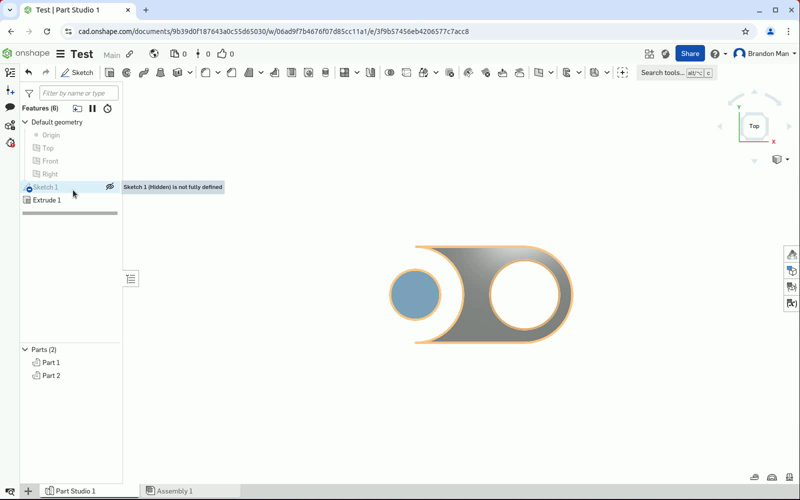
click(73, 189)
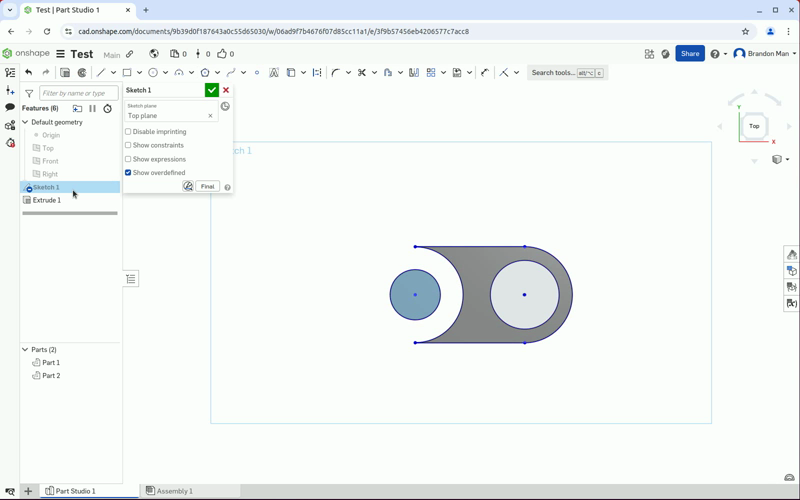
mouse_move(229, 92)
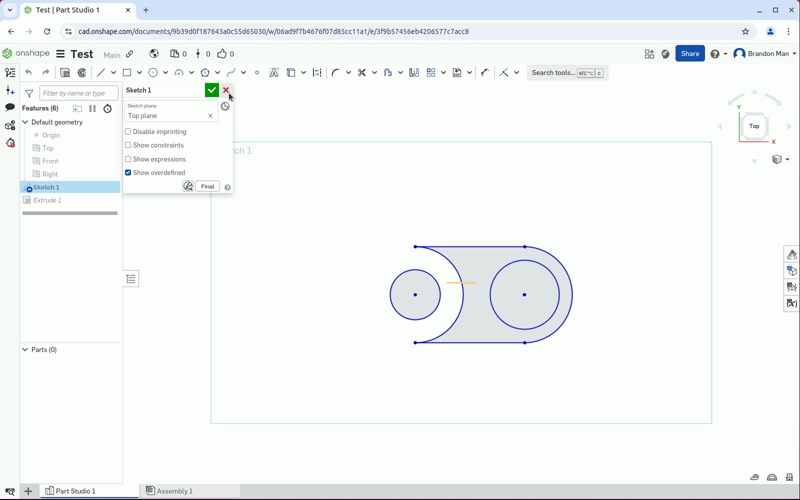
click(229, 92)
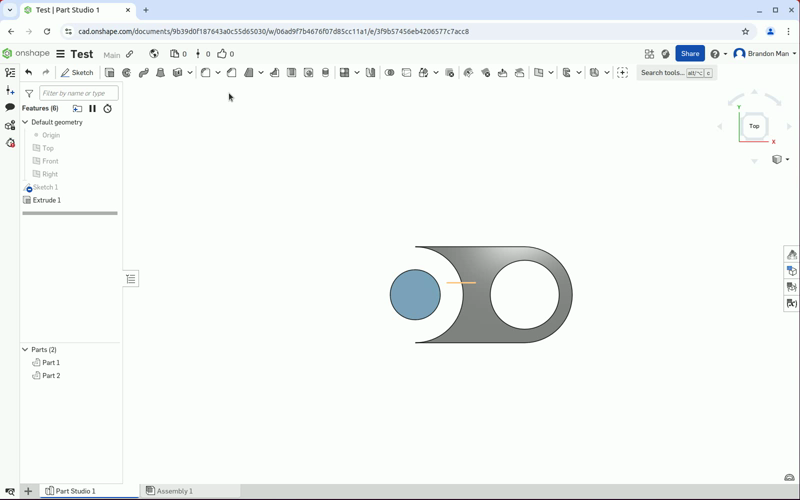
mouse_move(541, 75)
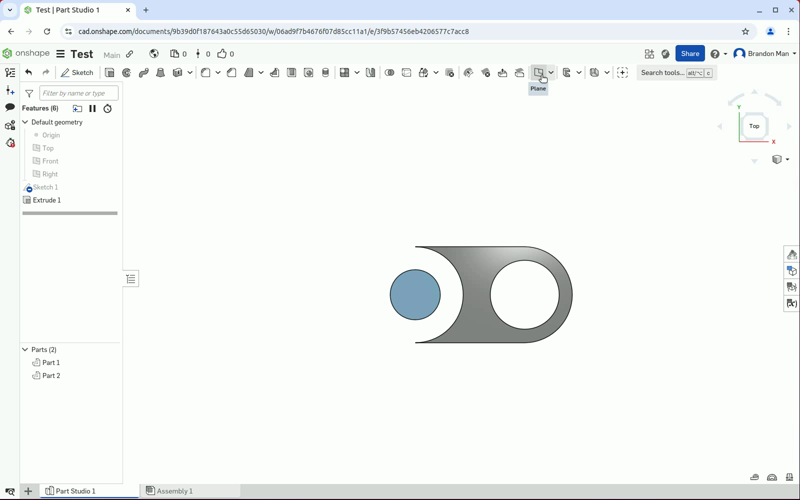
click(541, 75)
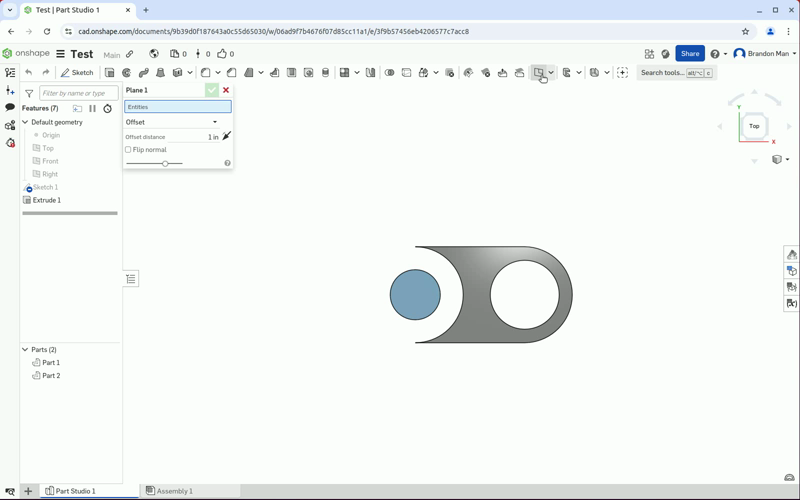
mouse_move(73, 150)
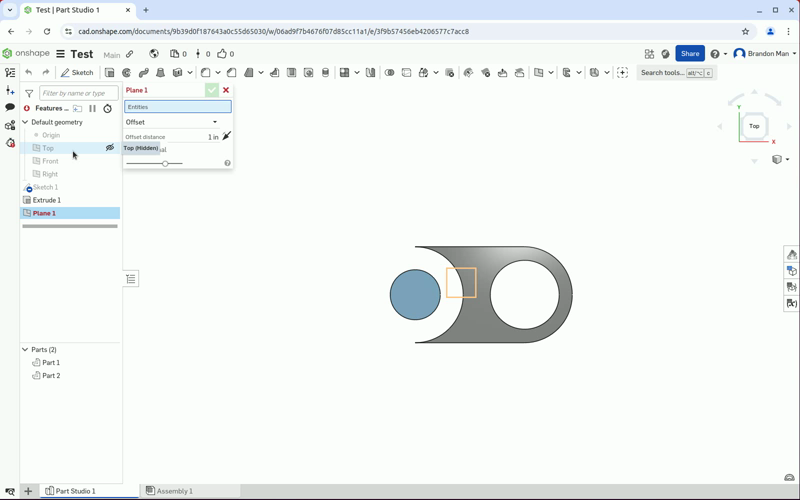
click(73, 150)
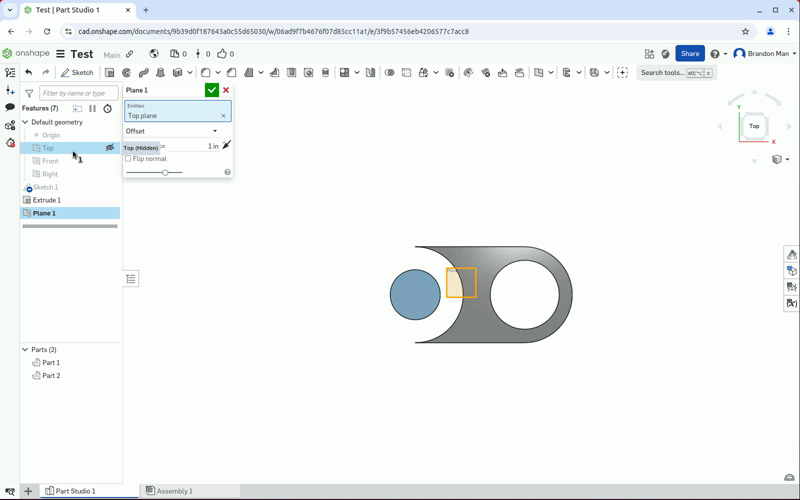
key(tab, 2)
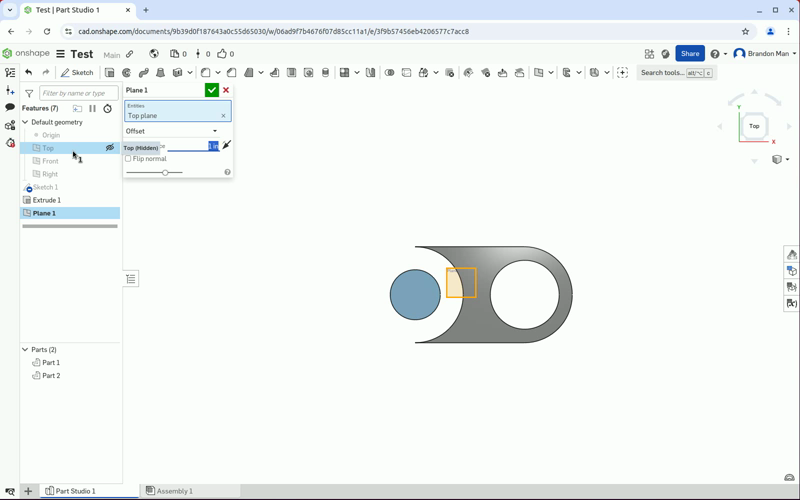
text(14.913)
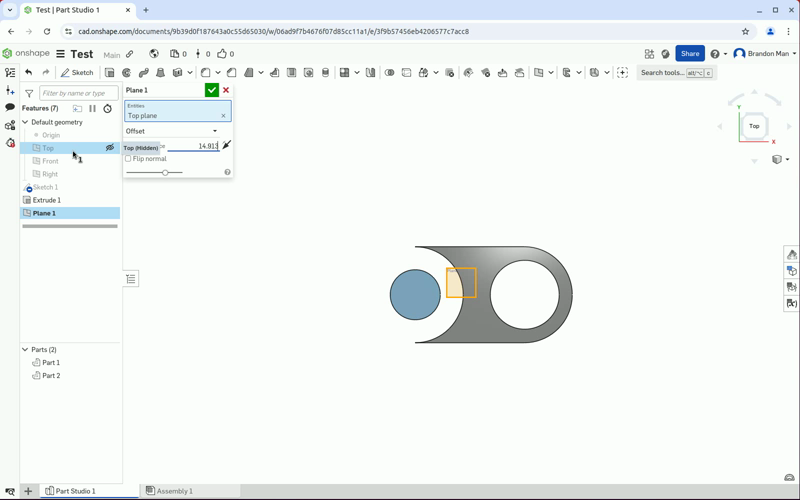
key(enter, 2)
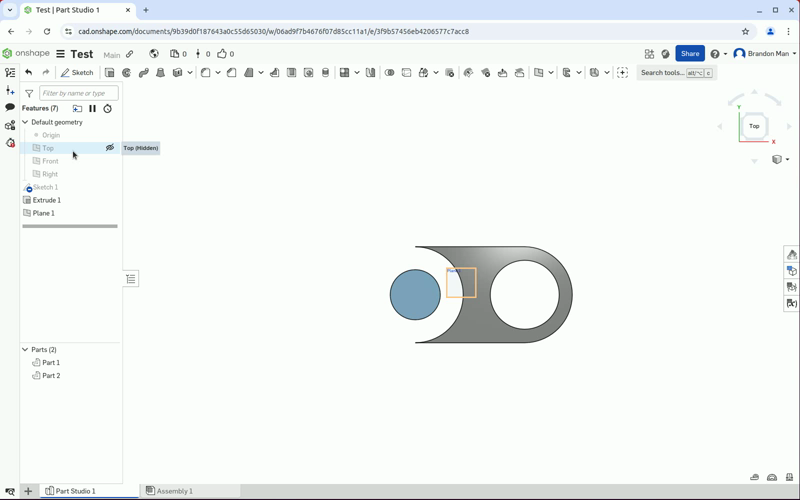
key(shift+s)
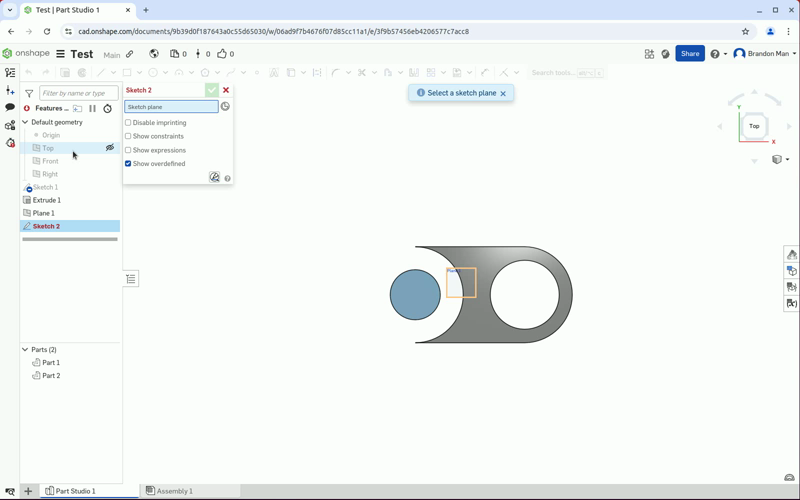
mouse_move(73, 215)
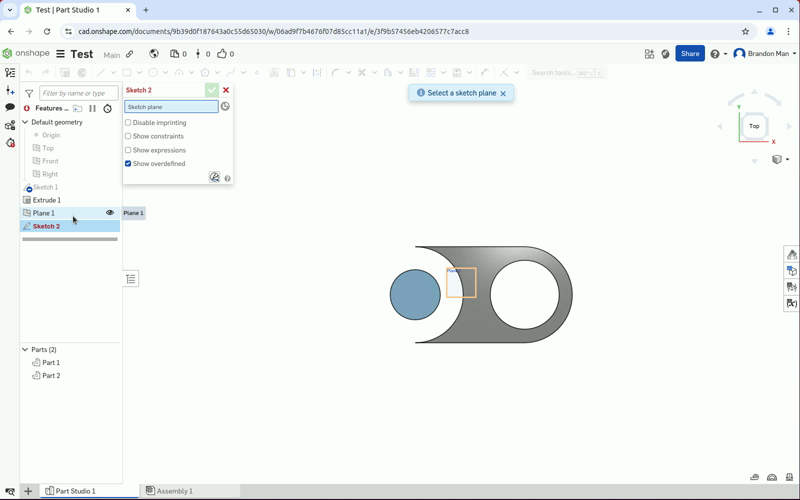
click(73, 215)
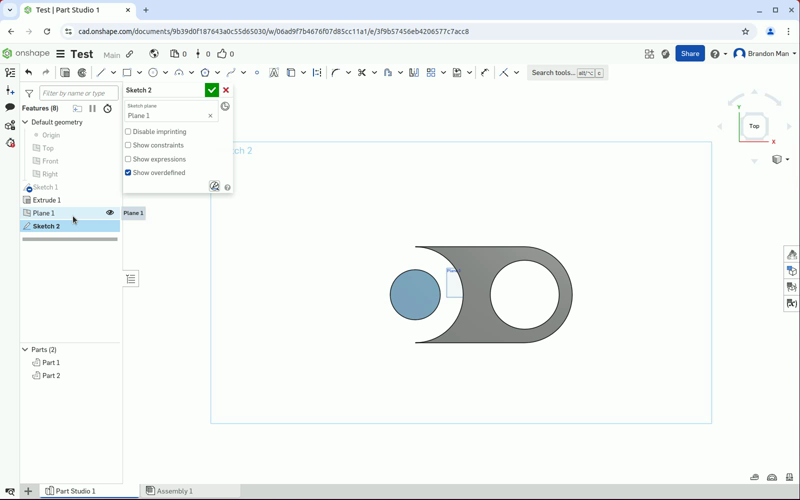
mouse_move(73, 352)
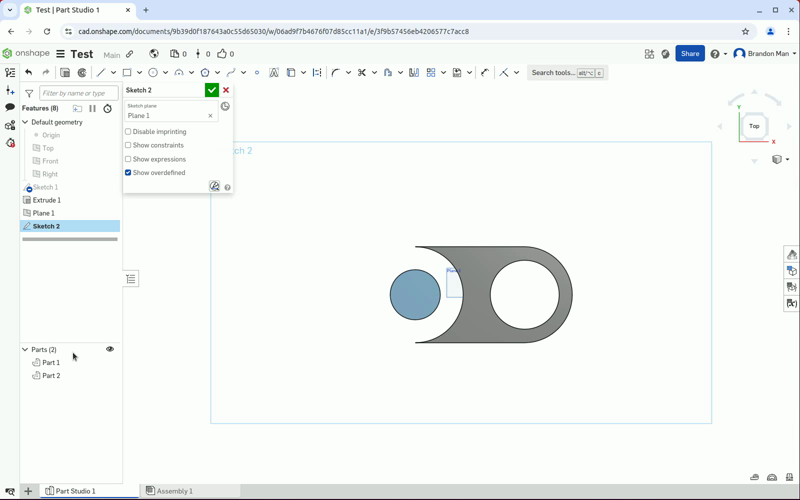
key(y)
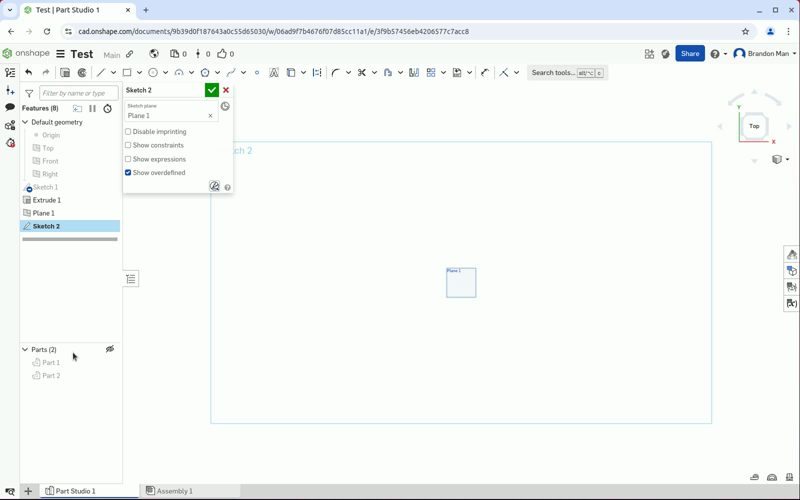
key(c)
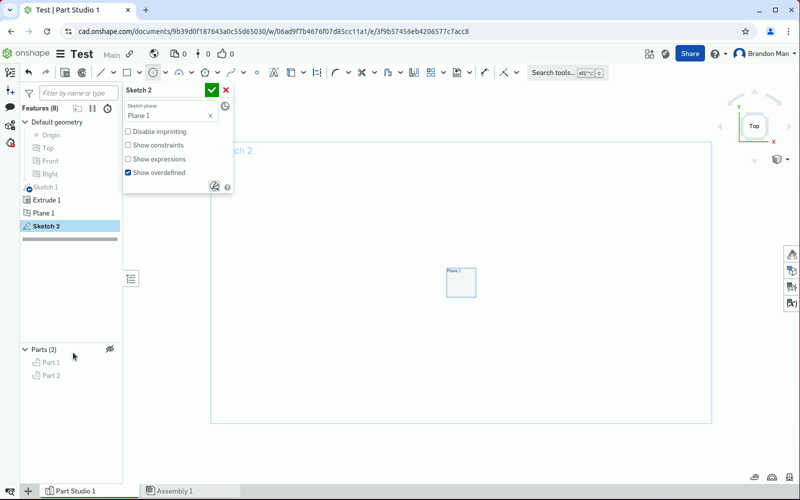
key_down(shift)
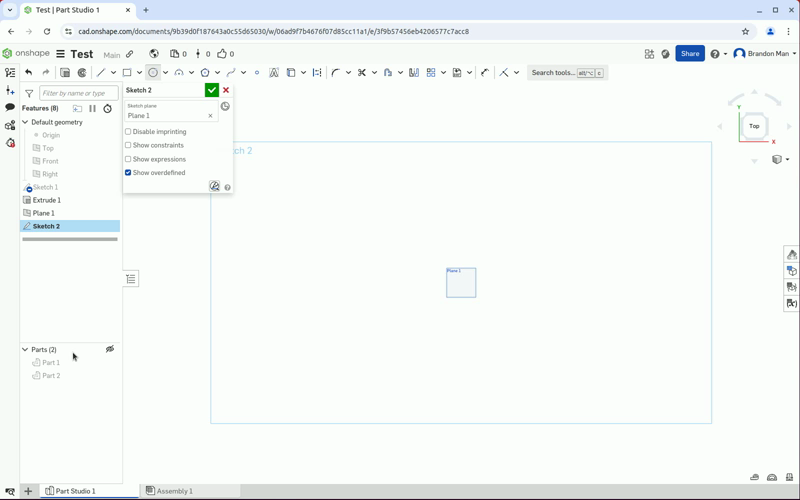
mouse_move(461, 295)
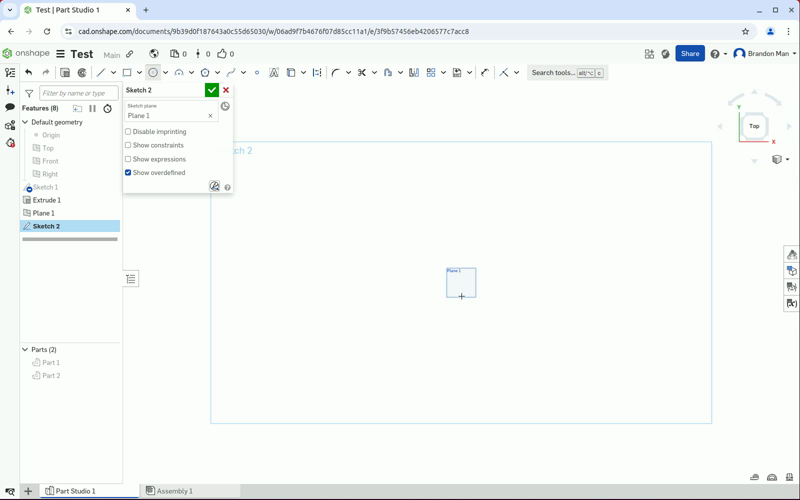
click(461, 295)
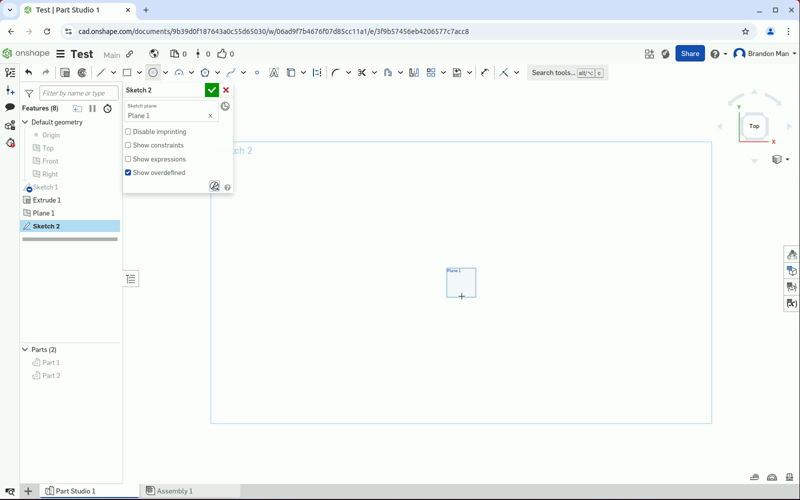
key_up(shift)
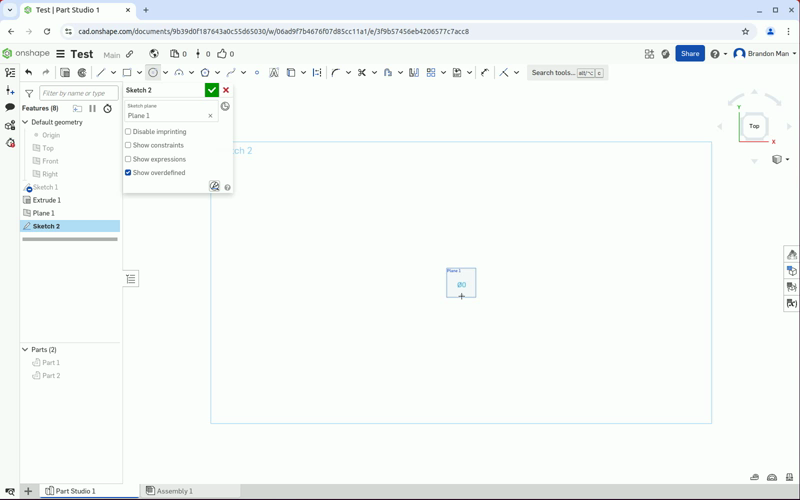
mouse_move(478, 295)
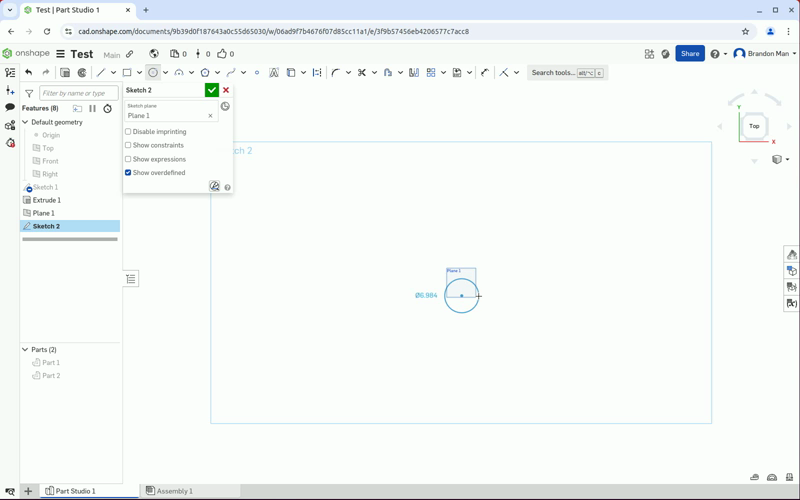
click(478, 295)
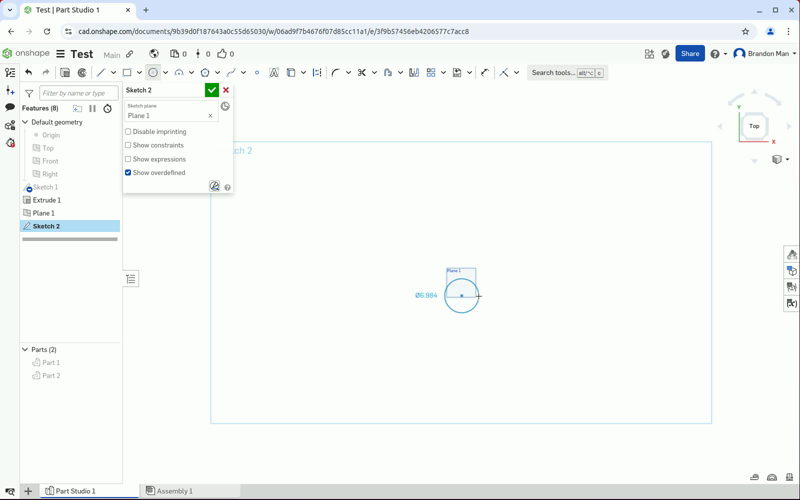
key(esc)
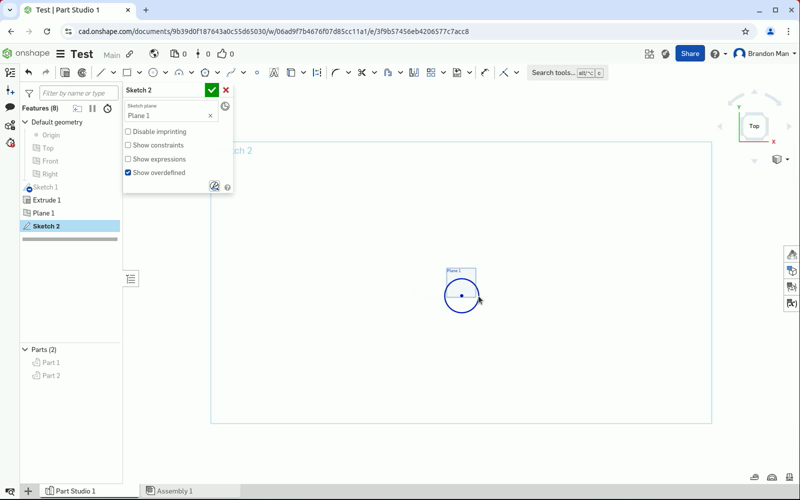
mouse_move(451, 306)
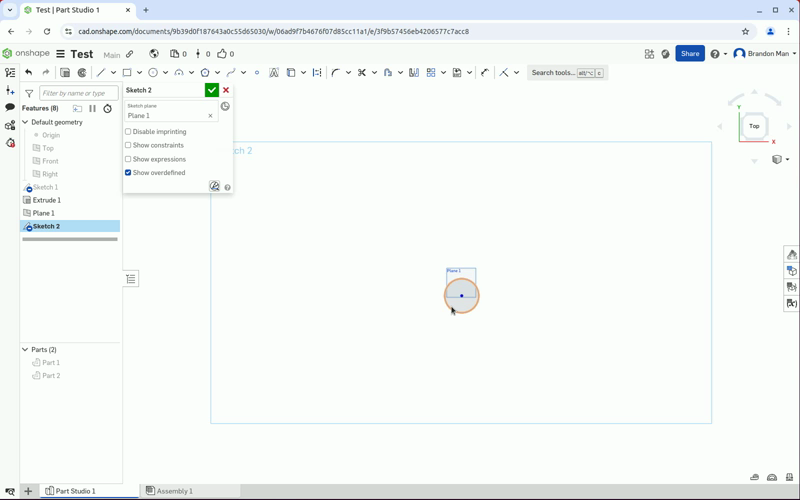
scroll(6)
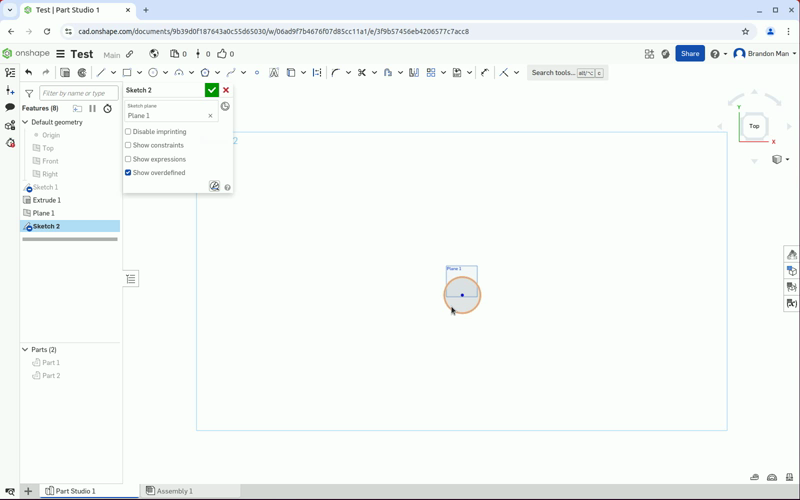
scroll(6)
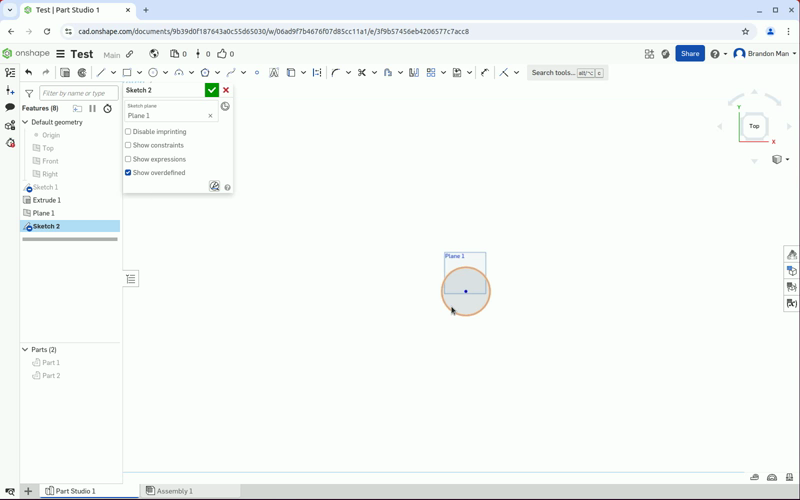
scroll(6)
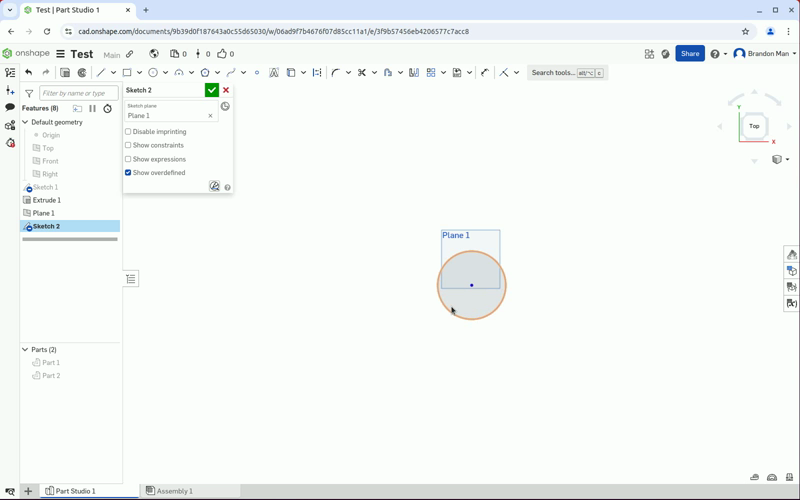
scroll(6)
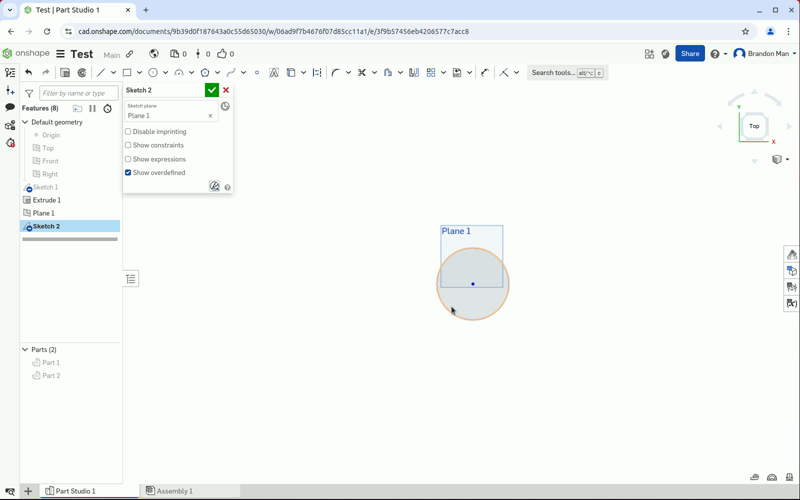
scroll(6)
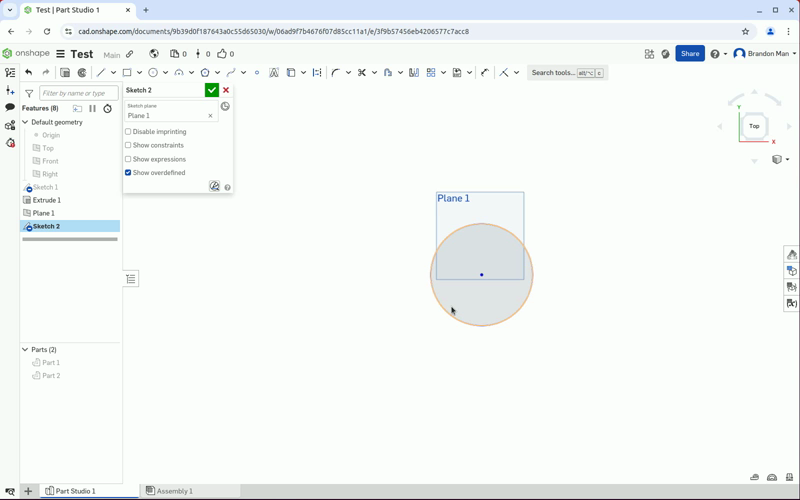
scroll(6)
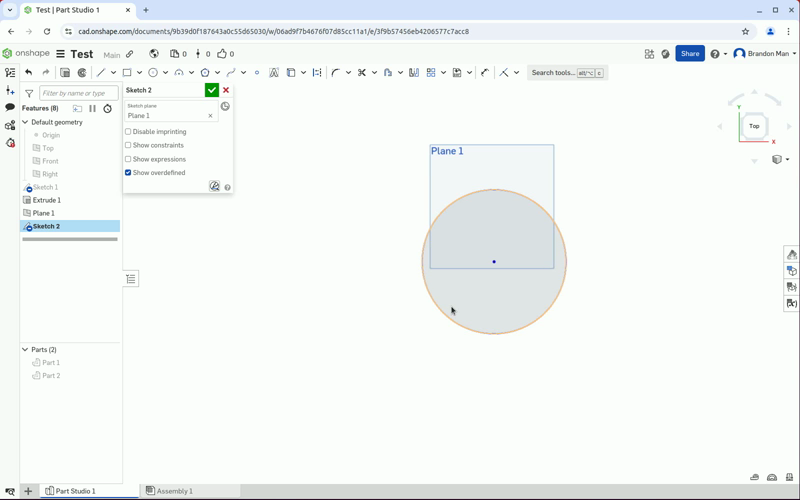
scroll(6)
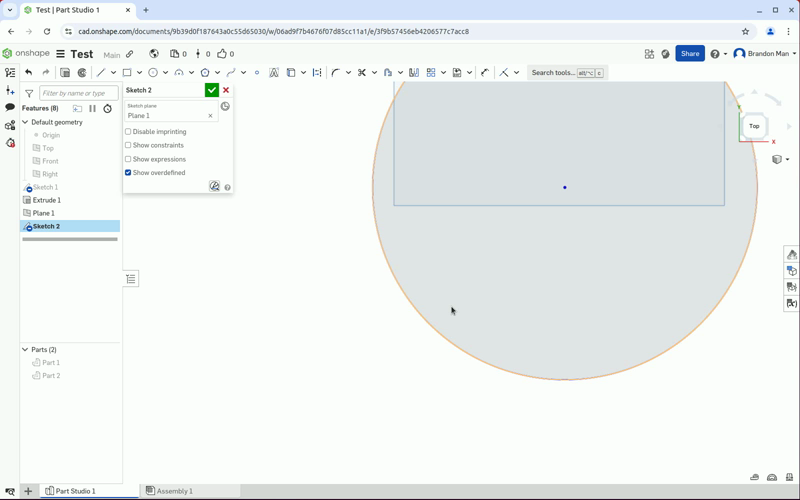
click(451, 306)
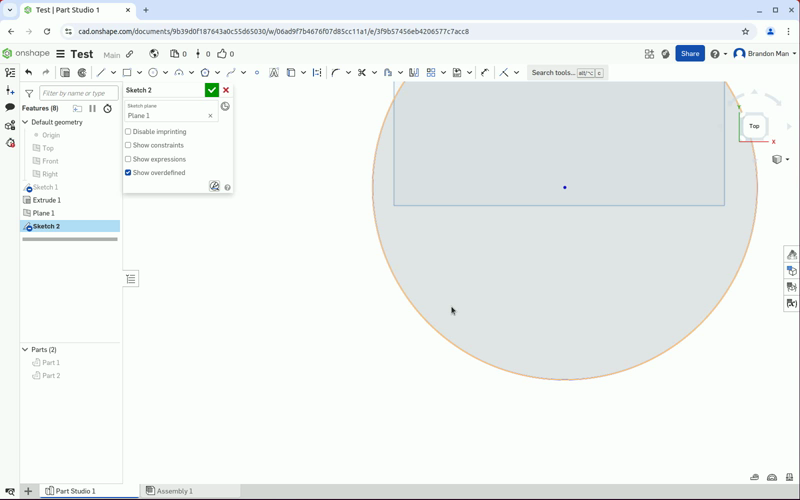
scroll(-6)
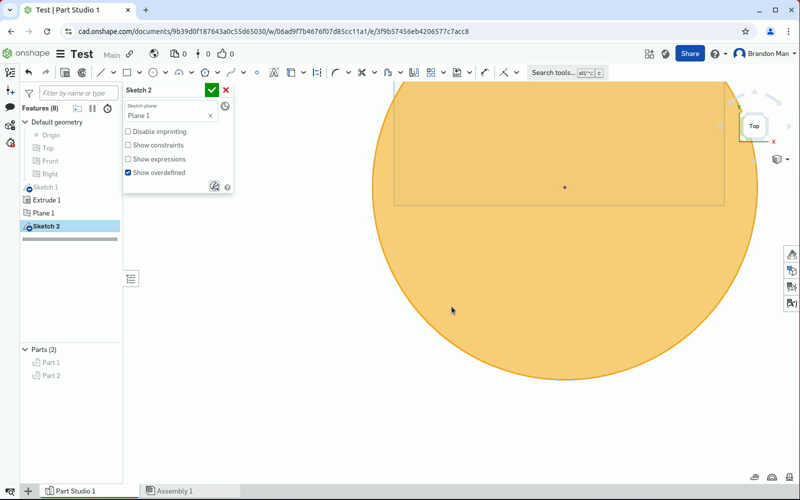
scroll(-6)
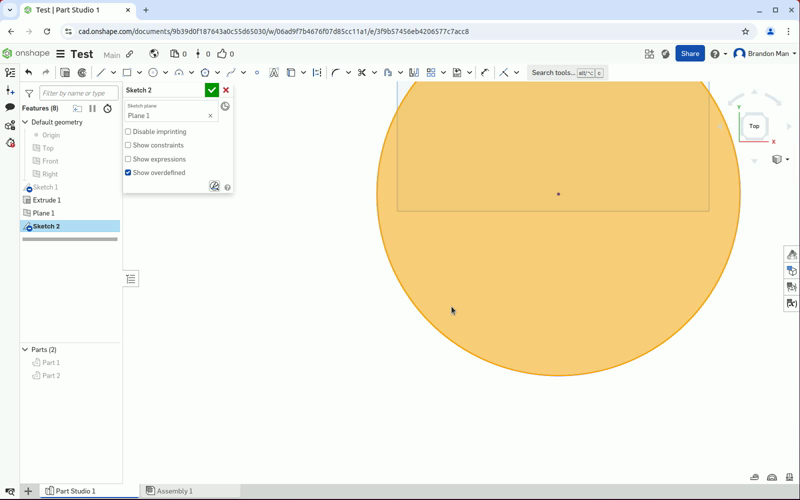
scroll(-6)
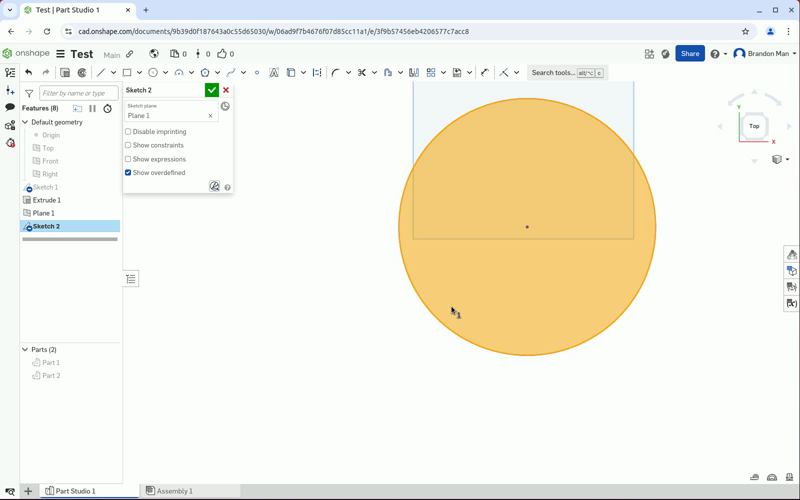
scroll(-6)
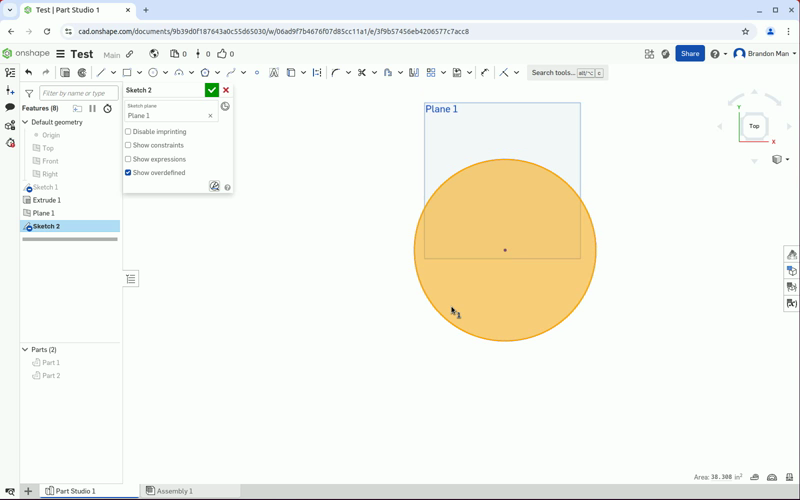
scroll(-6)
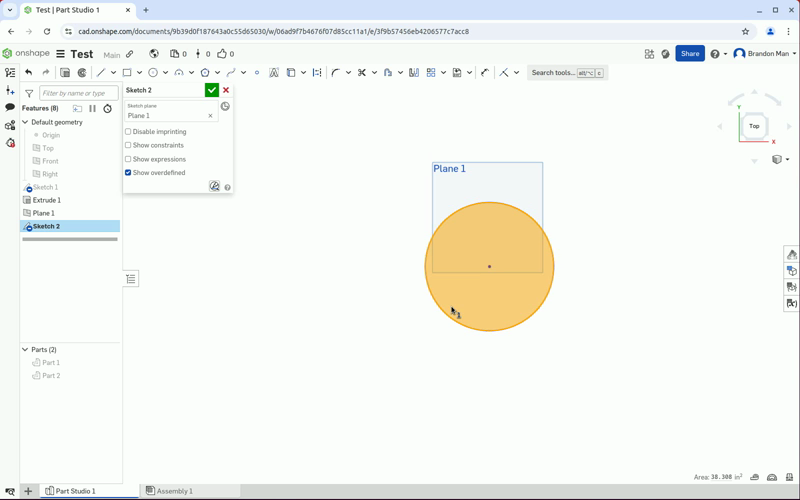
scroll(-6)
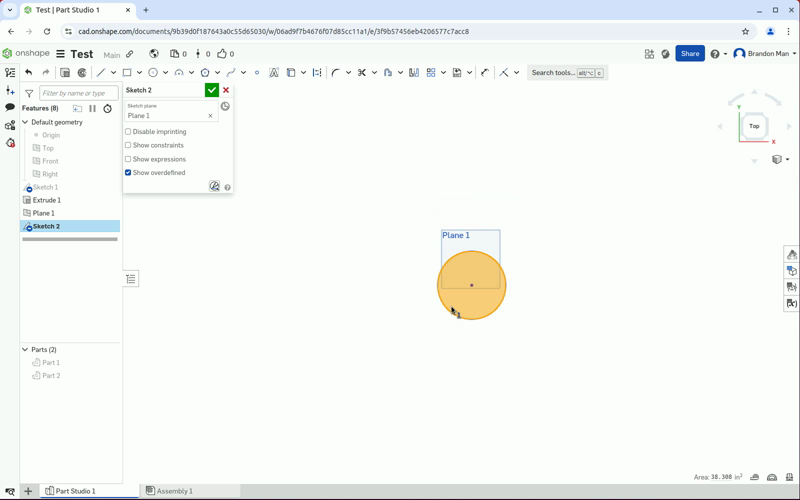
scroll(-6)
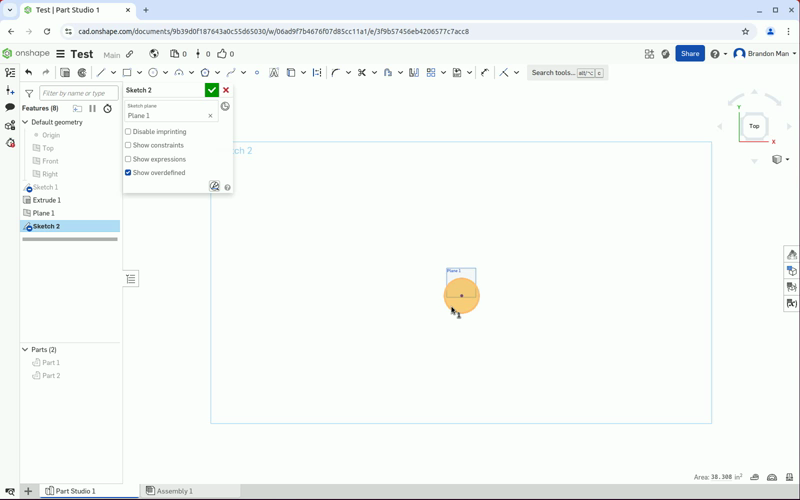
mouse_move(73, 352)
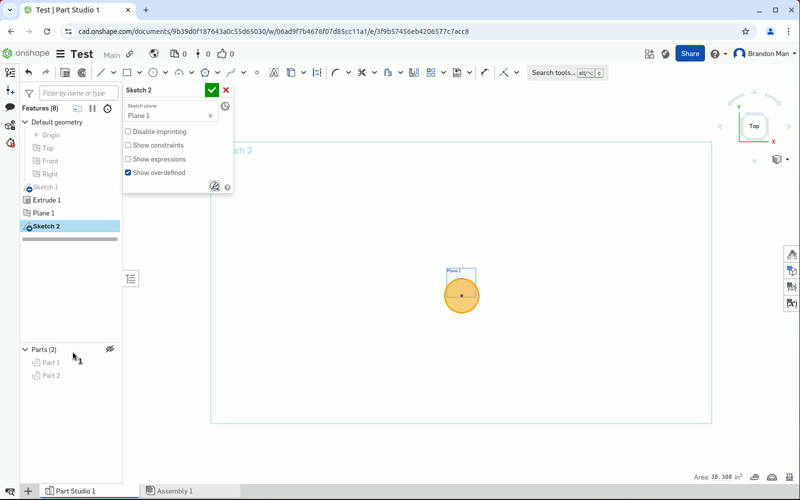
key(shift+y)
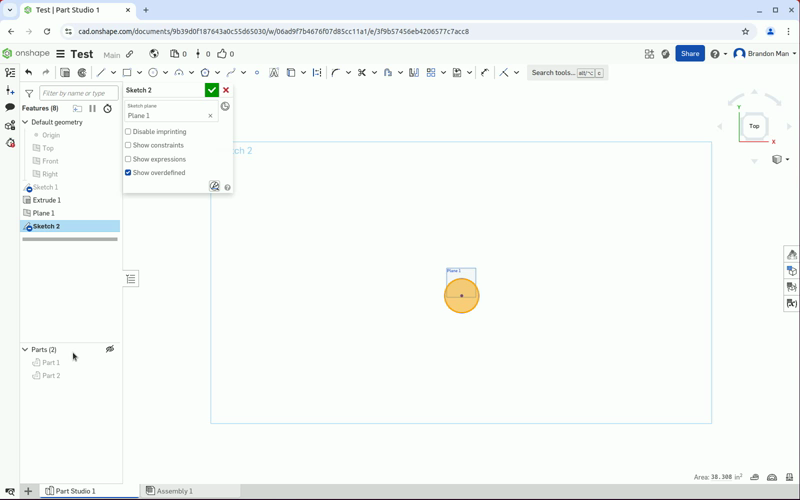
key(shift+e)
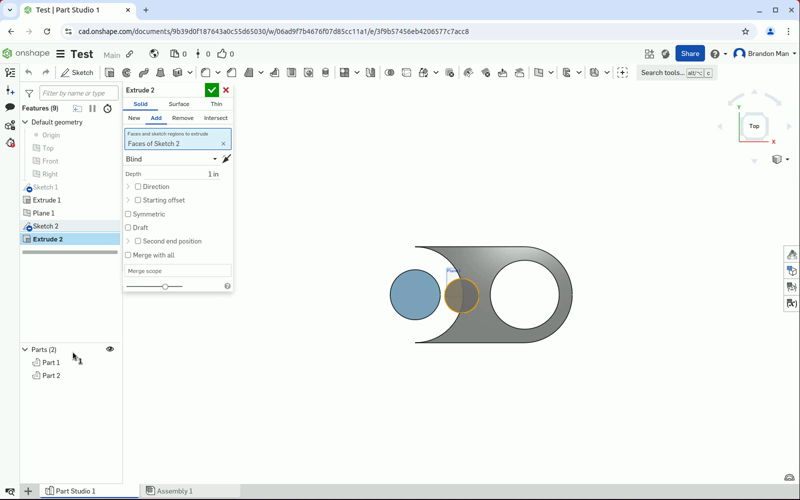
mouse_move(143, 106)
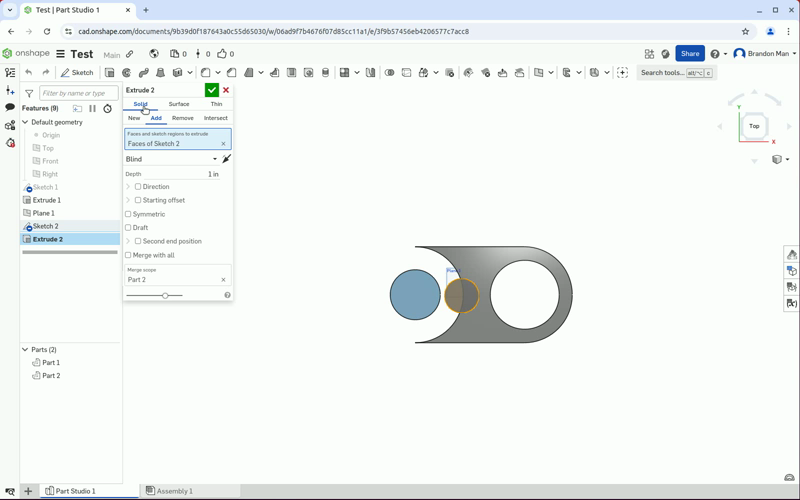
click(143, 106)
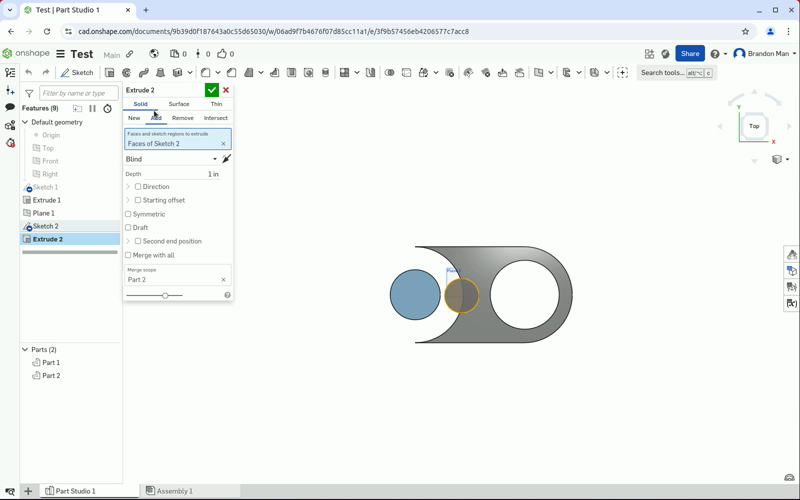
mouse_move(186, 120)
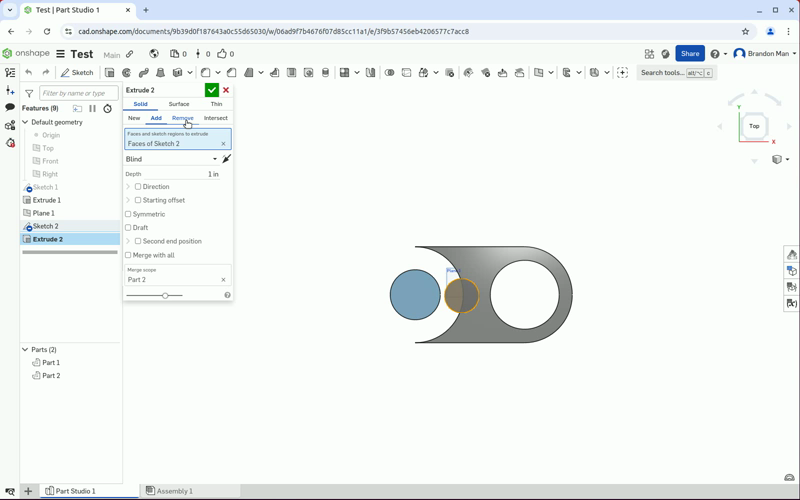
click(186, 120)
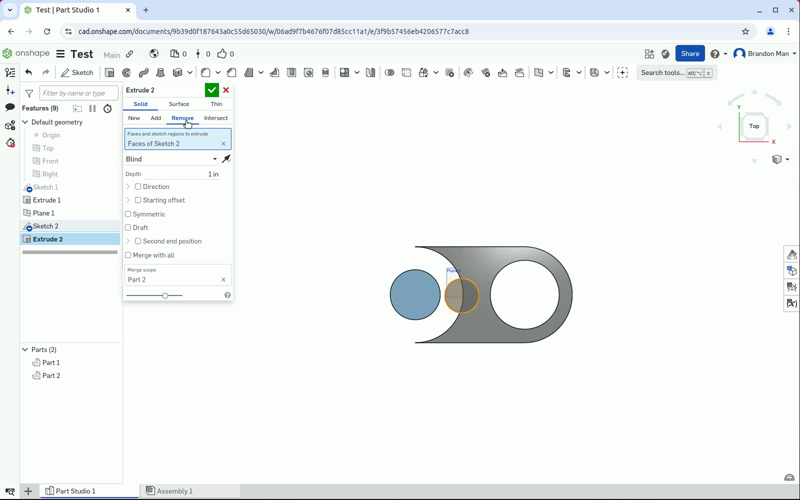
key(tab, 4)
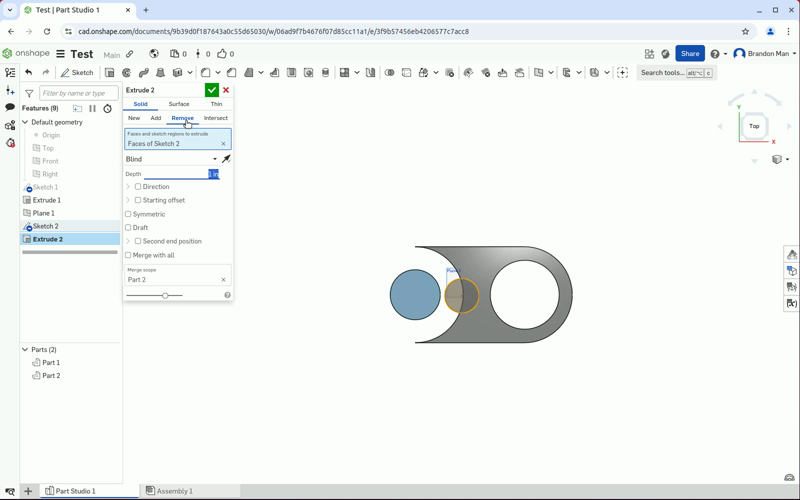
text(30.811)
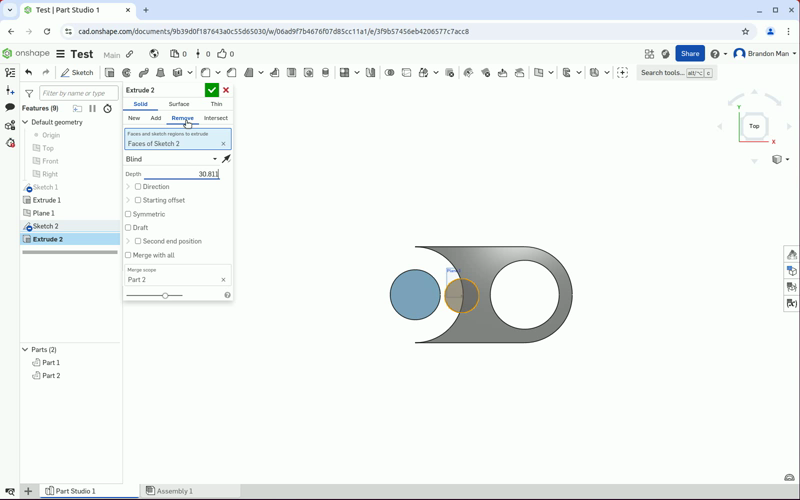
key(tab, 6)
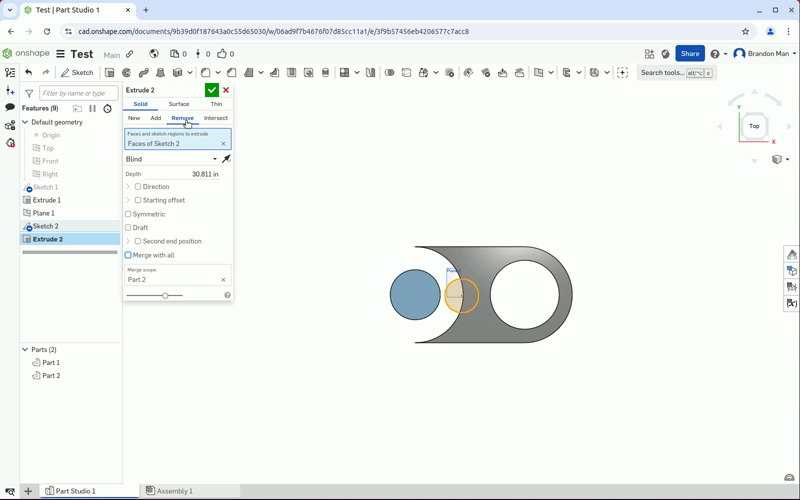
key(space)
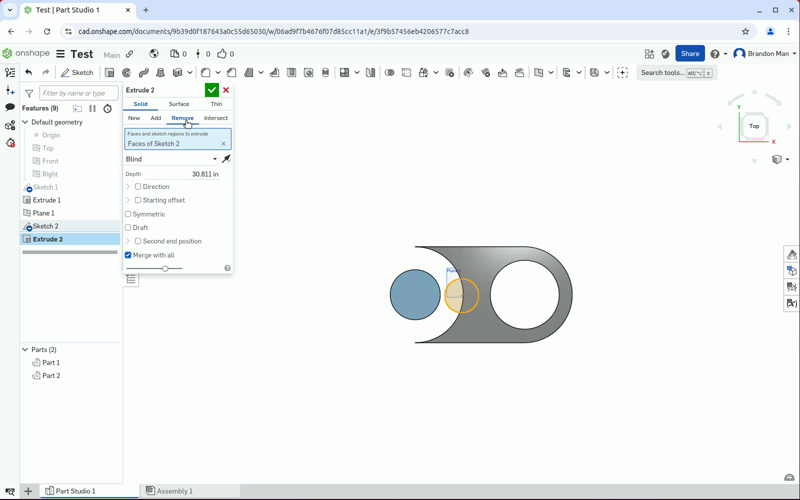
key(enter)
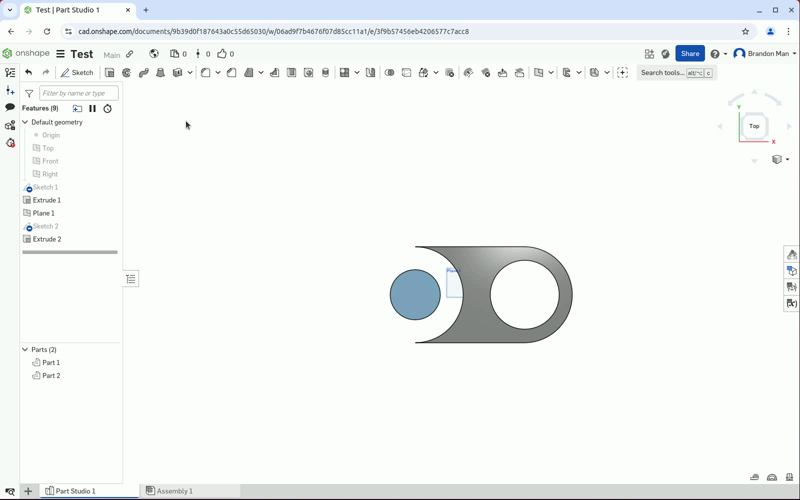
key(shift+h)
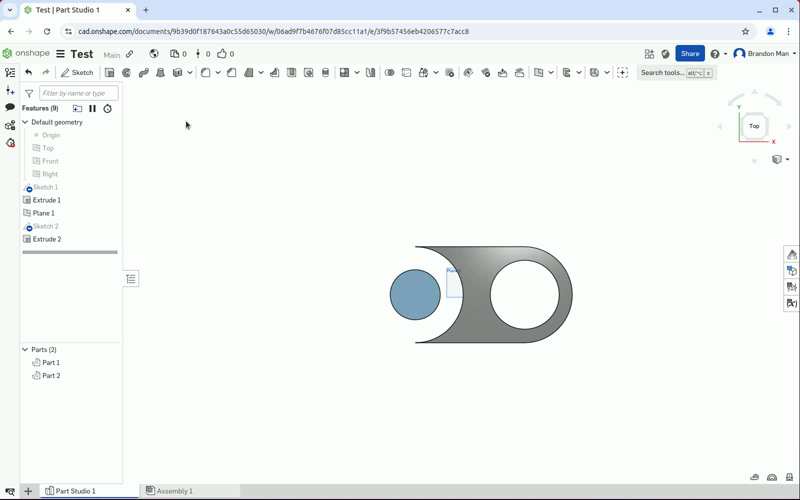
key(shift+h)
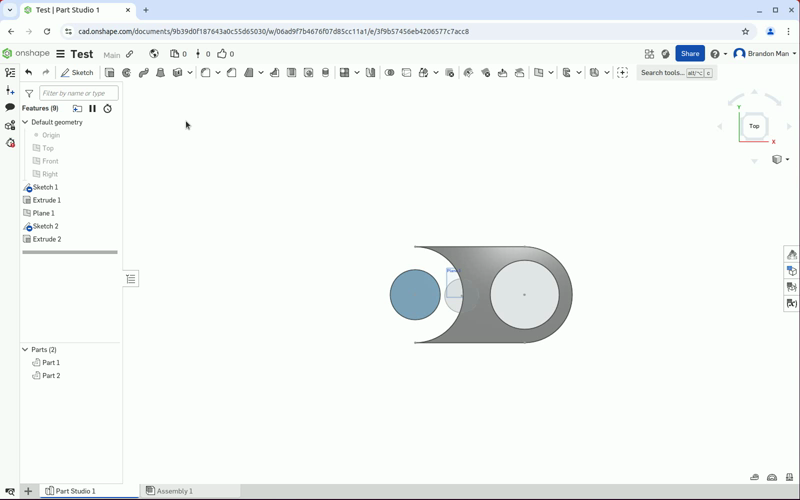
key(shift+7)
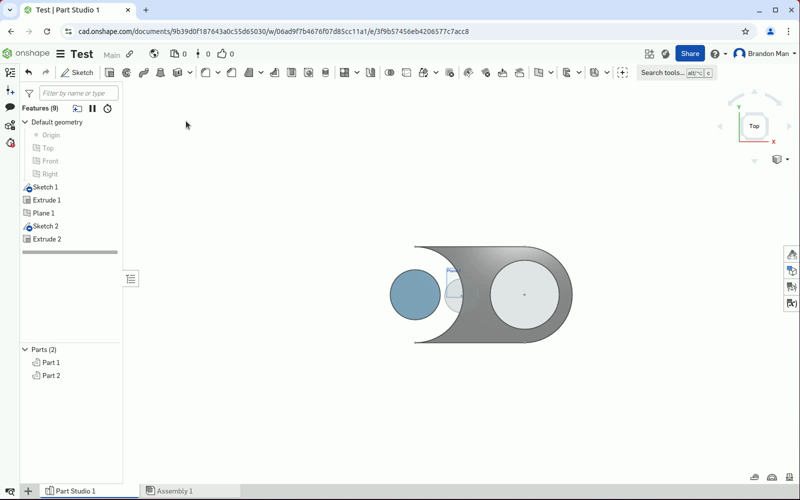
key(up, 3)
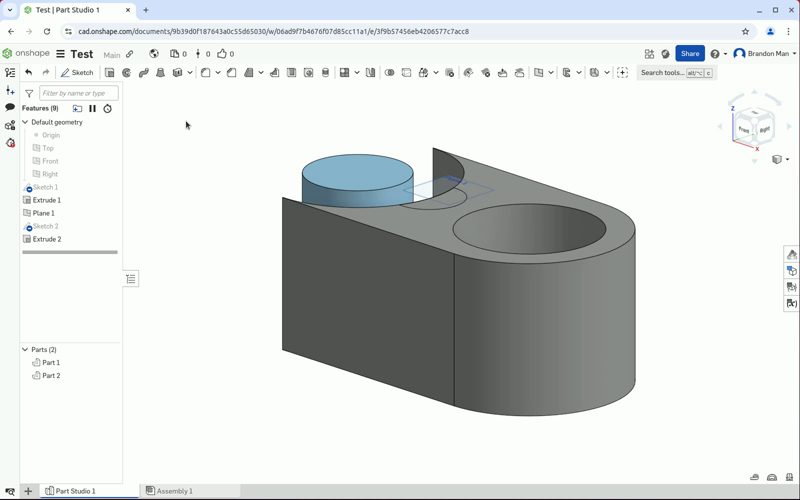
key(left, 3)
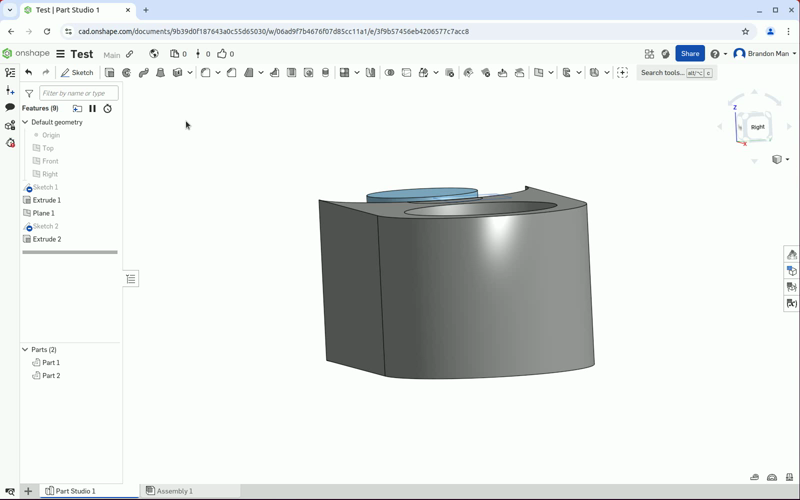
key(right, 3)
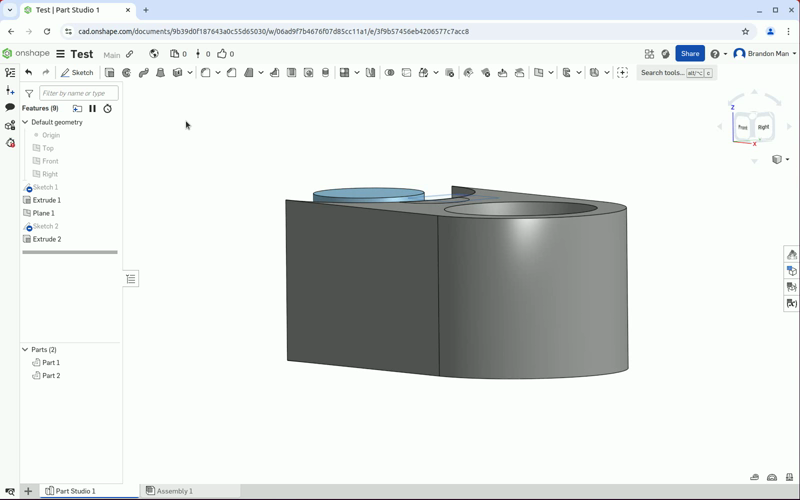
key(down, 3)
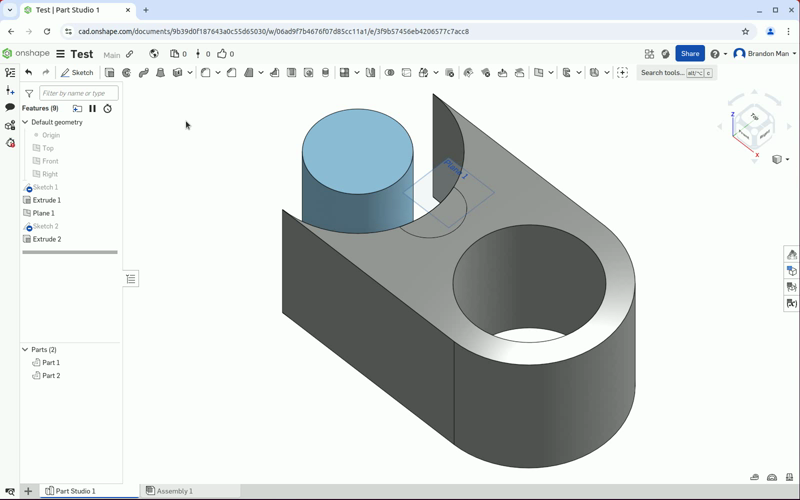
mouse_move(73, 189)
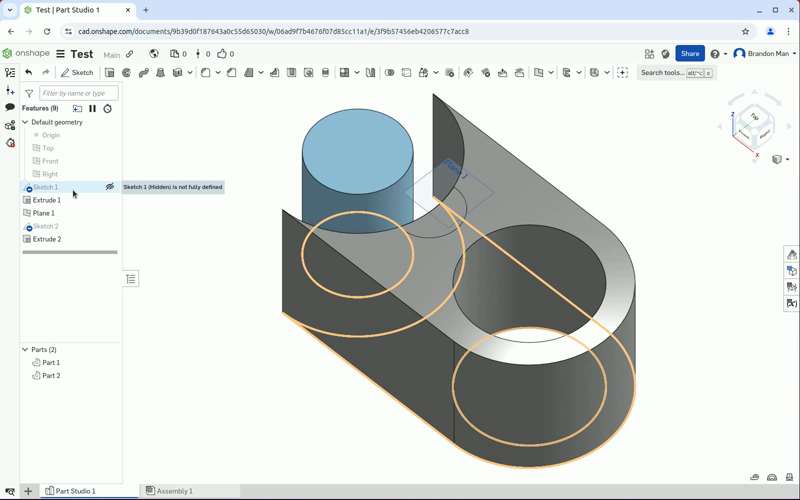
click(73, 189)